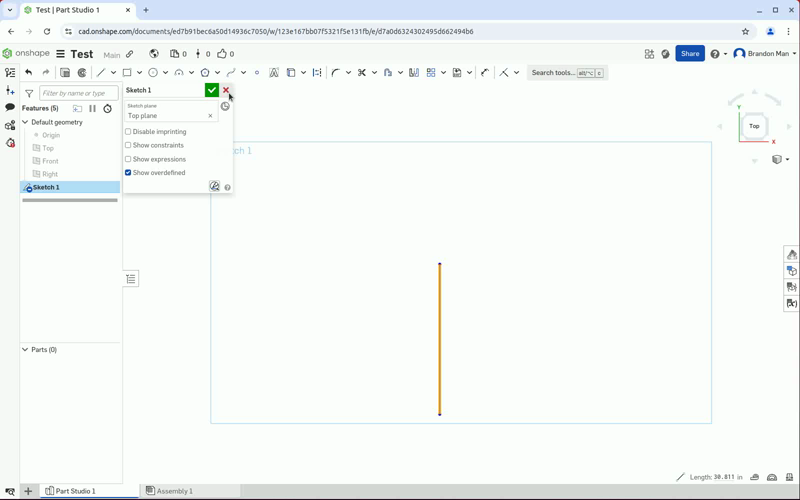
key(shift+h)
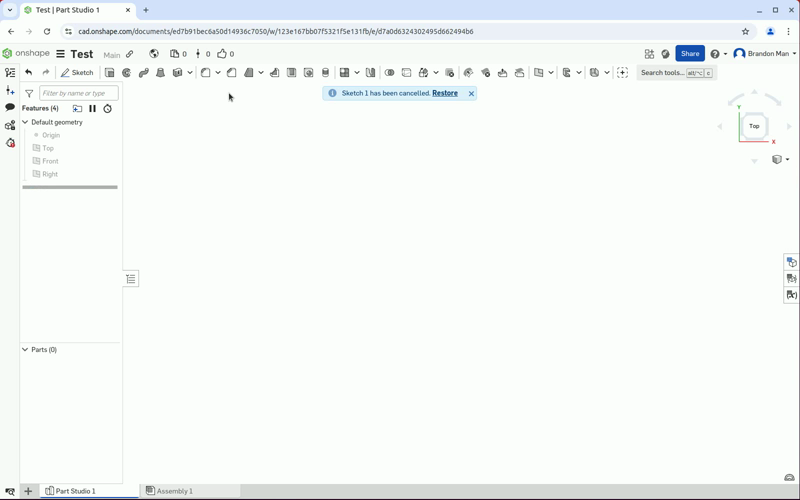
mouse_move(73, 352)
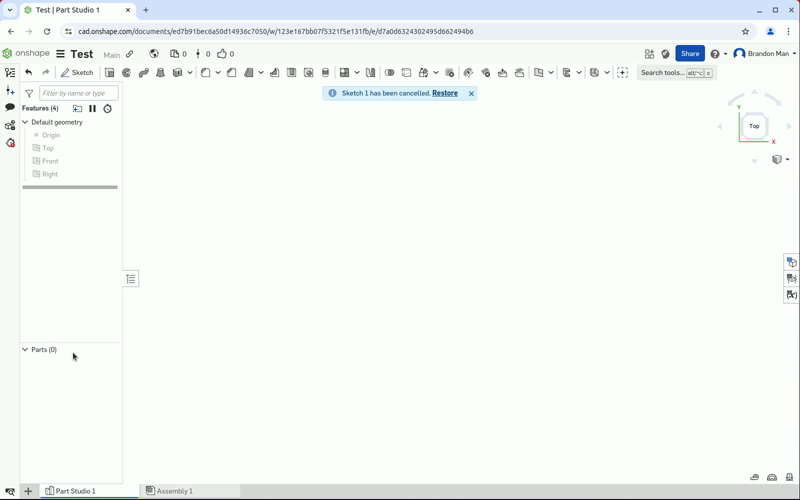
key(y)
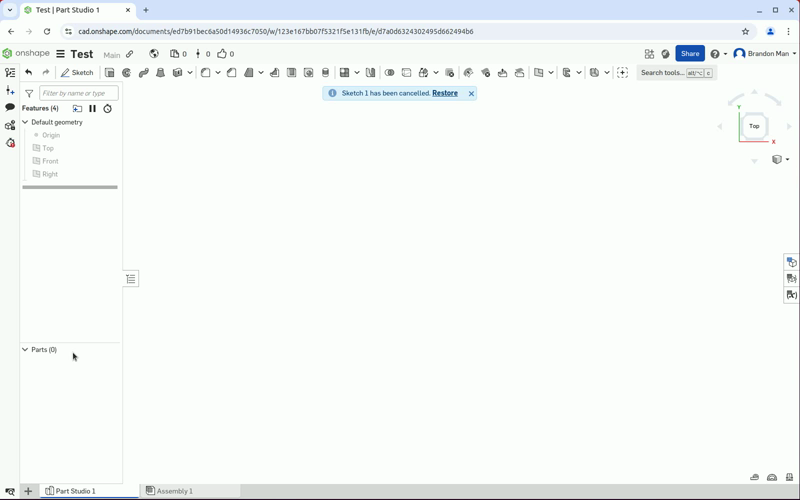
key(shift+p)
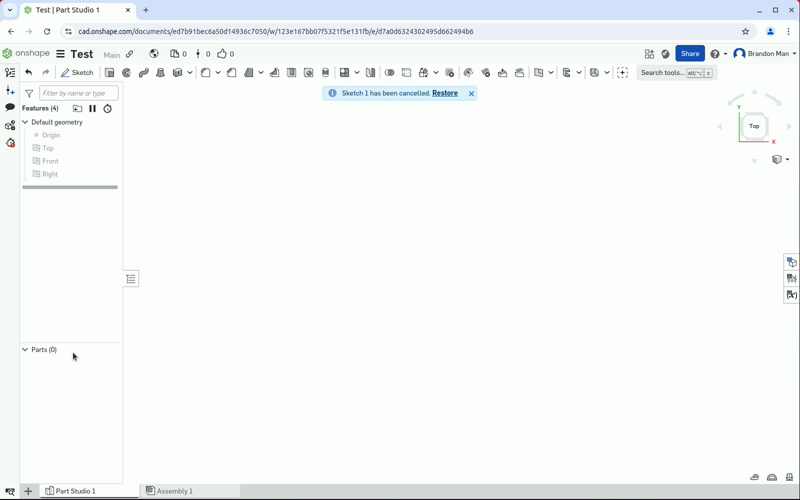
key(space)
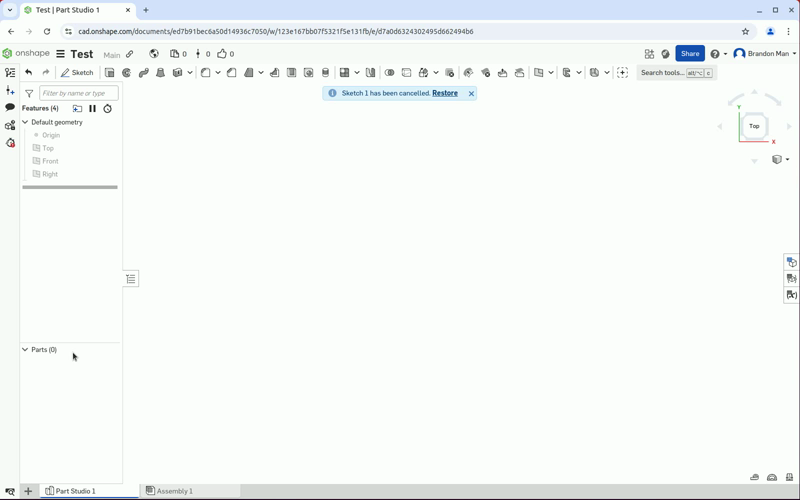
key_down(shift)
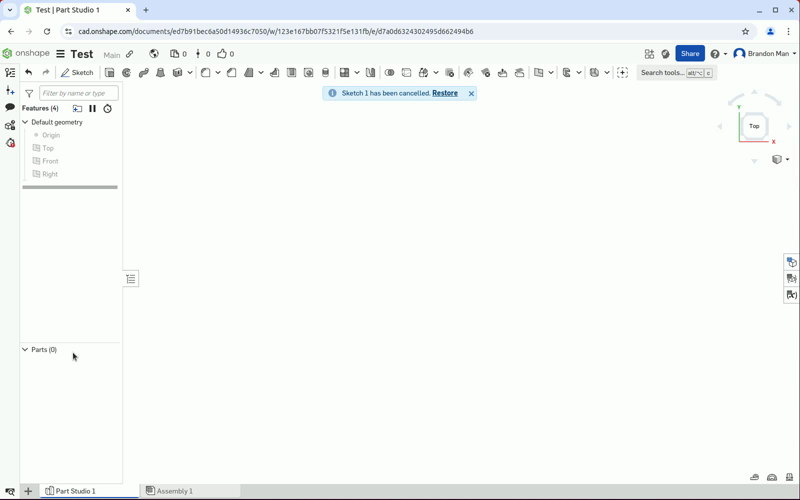
key(up)
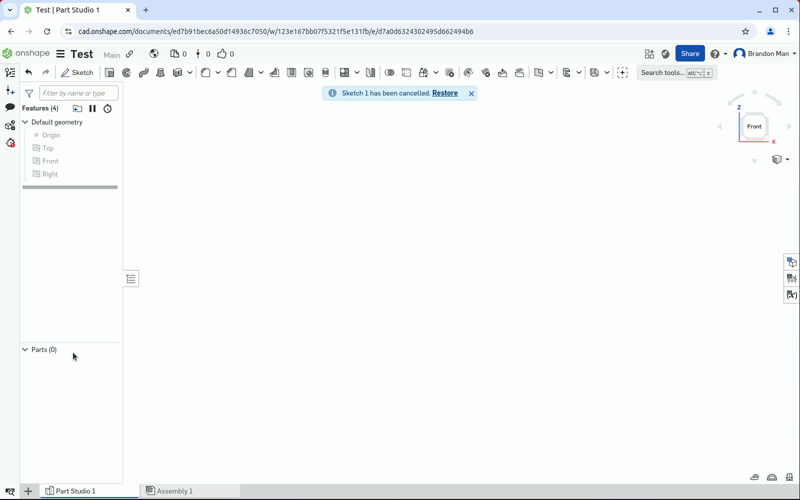
key_up(shift)
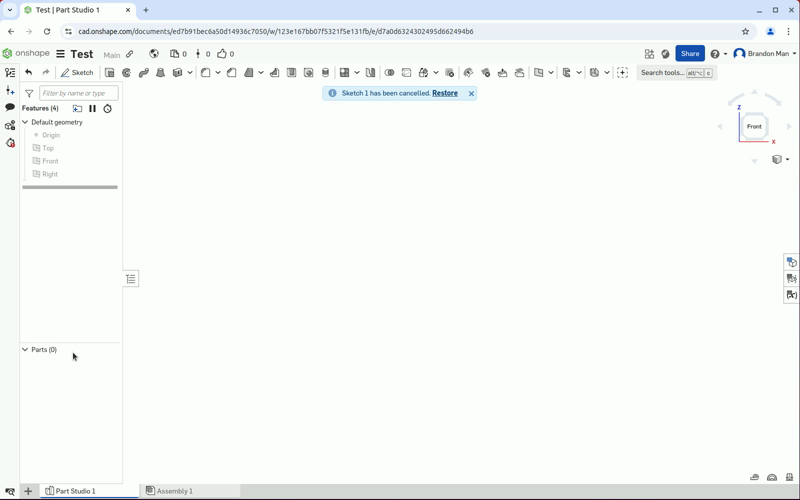
mouse_move(73, 352)
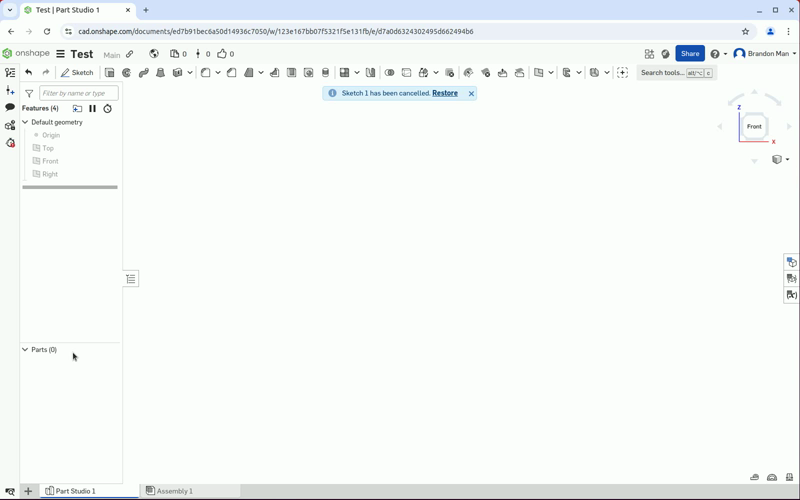
key(shift+y)
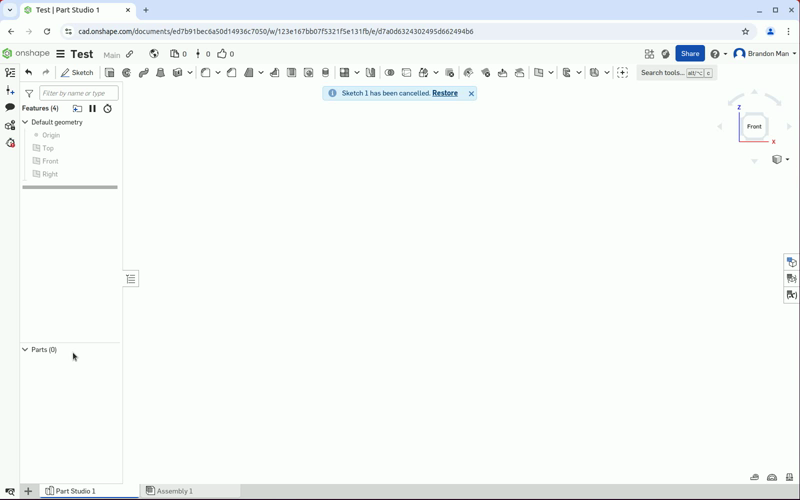
key(shift+s)
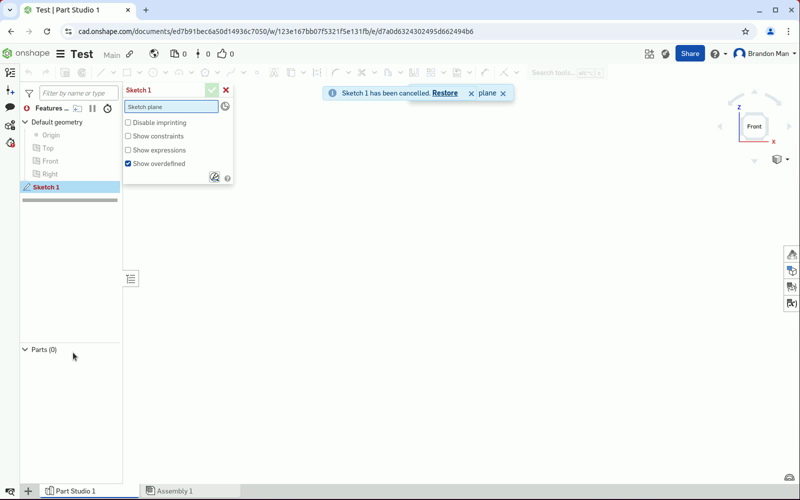
mouse_move(73, 163)
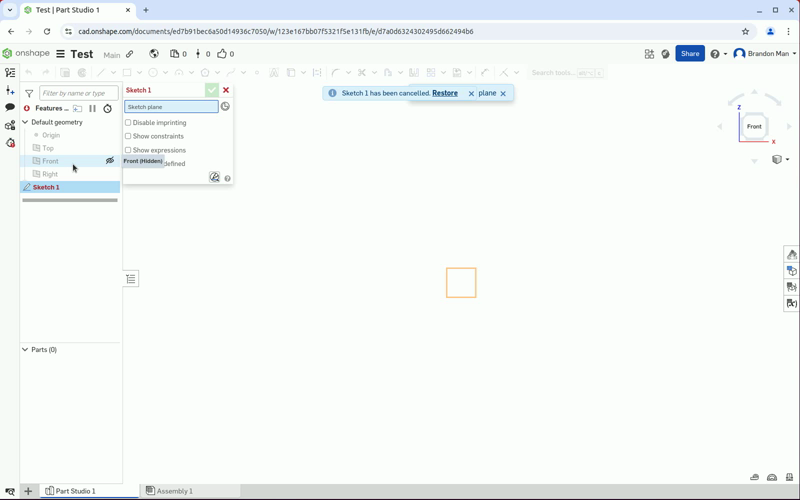
click(73, 163)
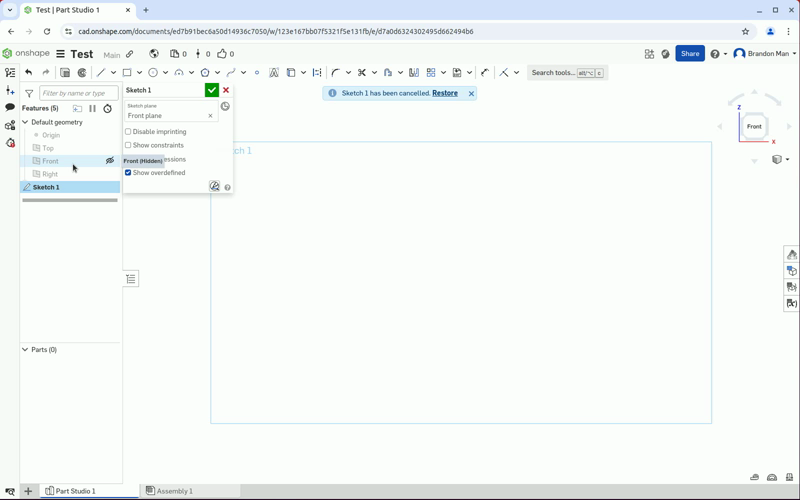
mouse_move(73, 352)
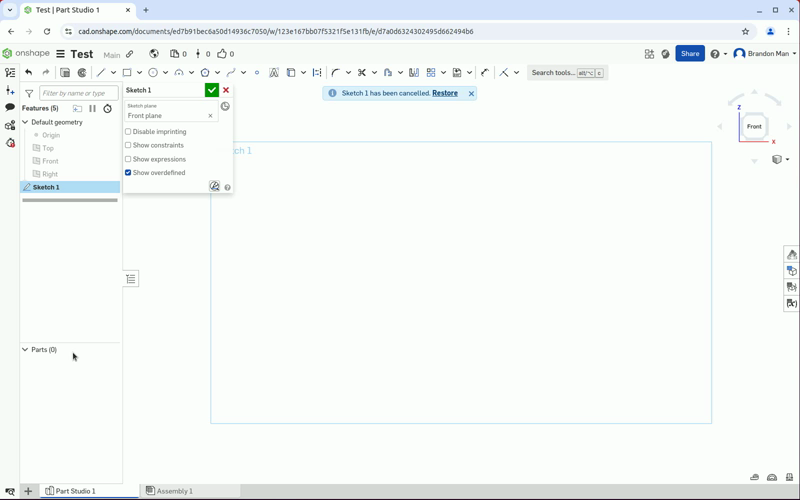
key(y)
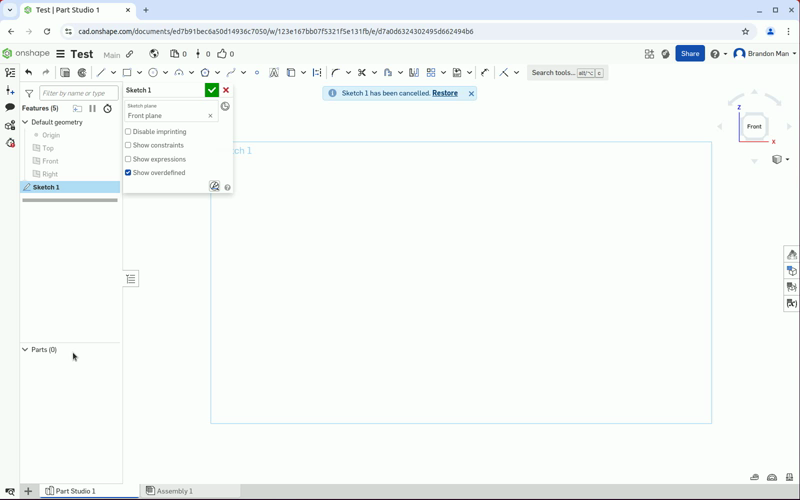
key(l)
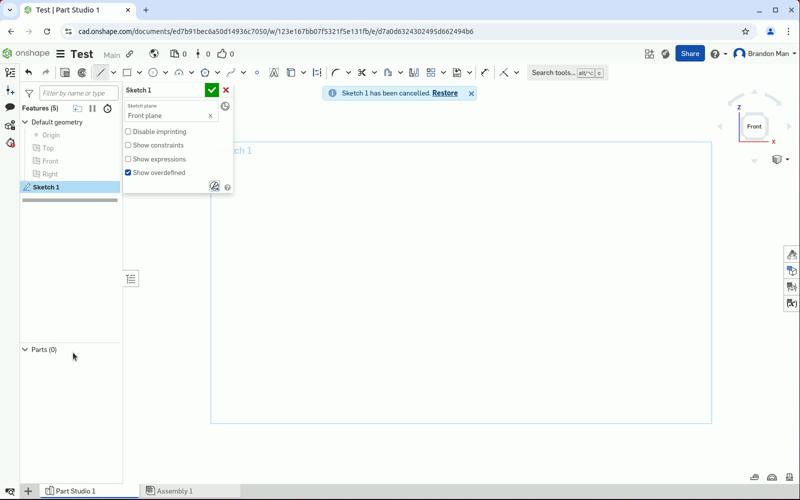
key_down(shift)
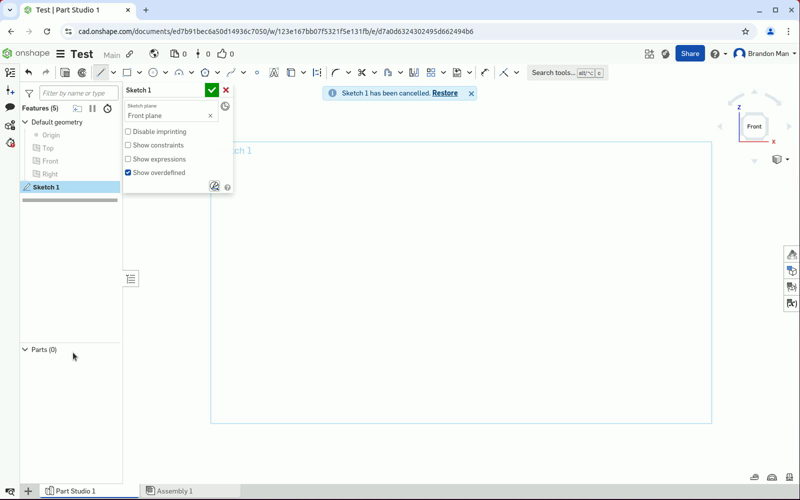
mouse_move(472, 326)
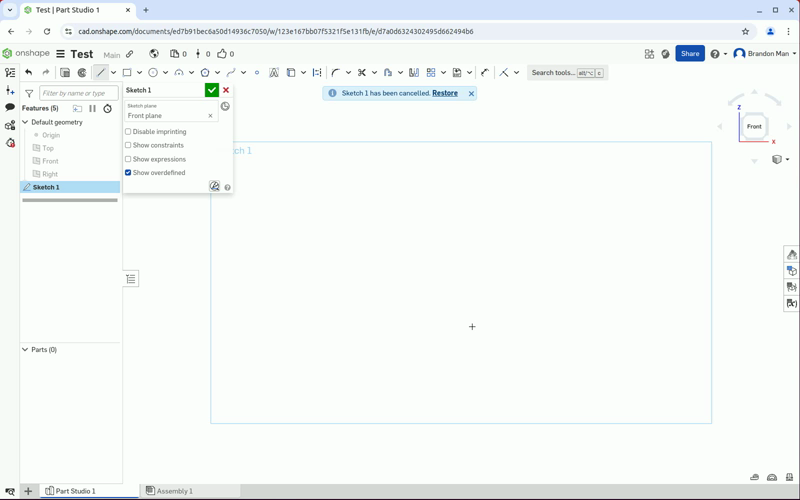
click(472, 326)
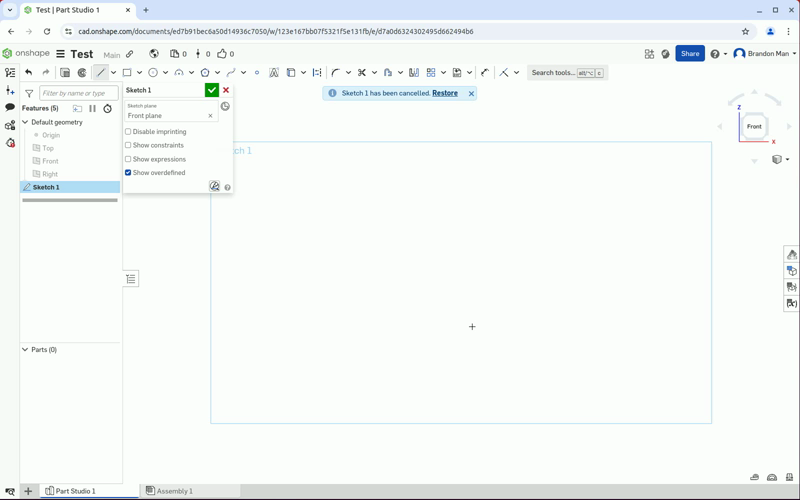
key_up(shift)
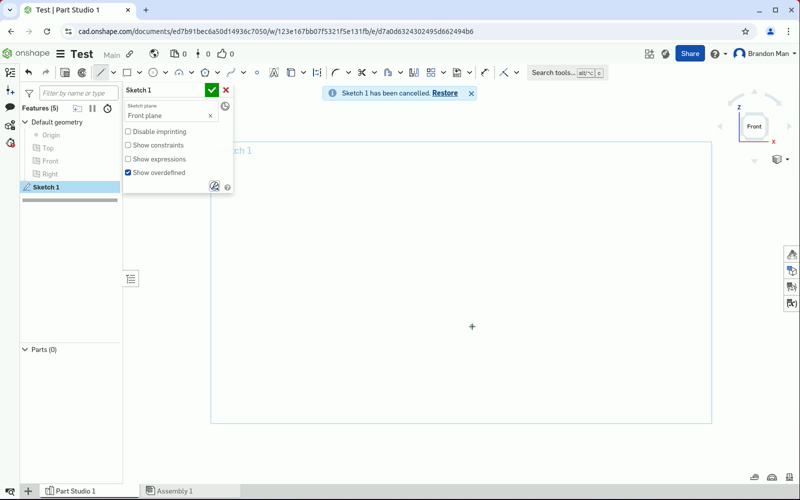
key_down(shift)
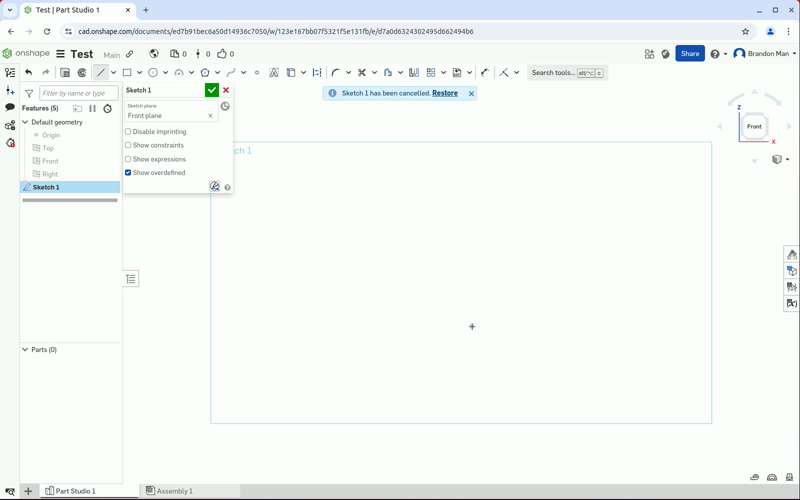
mouse_move(554, 305)
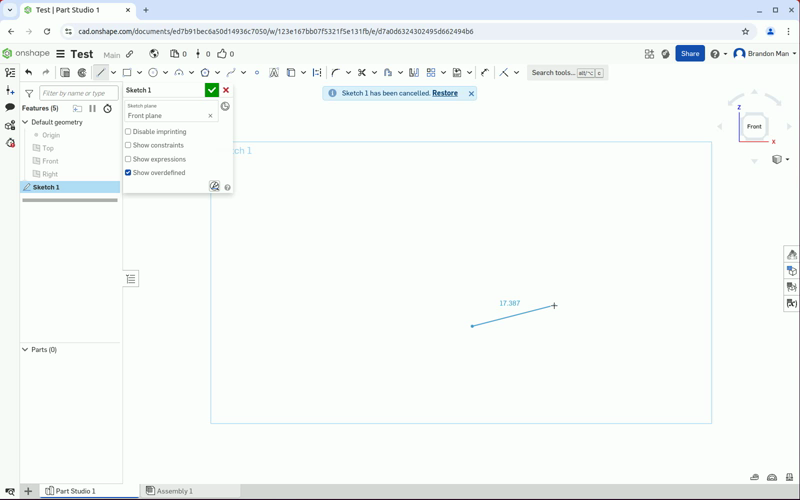
click(554, 305)
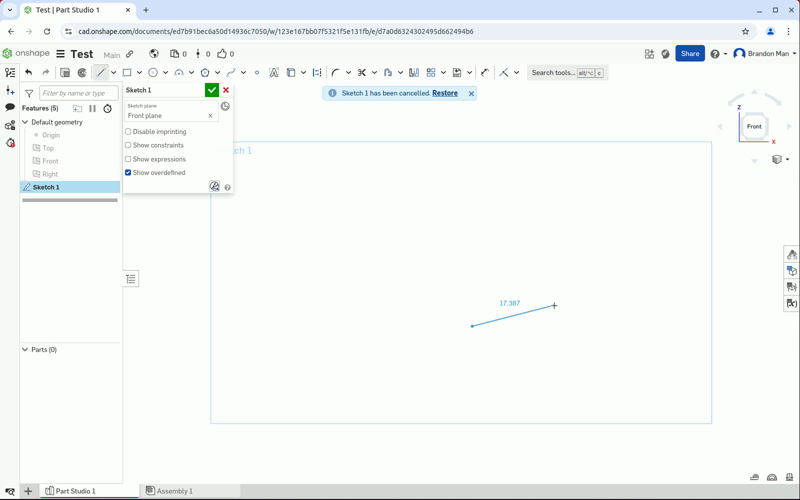
key_up(shift)
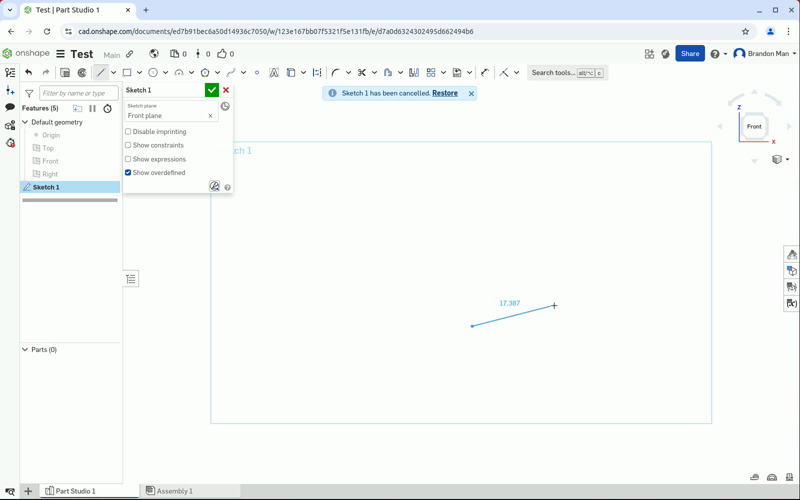
key(esc)
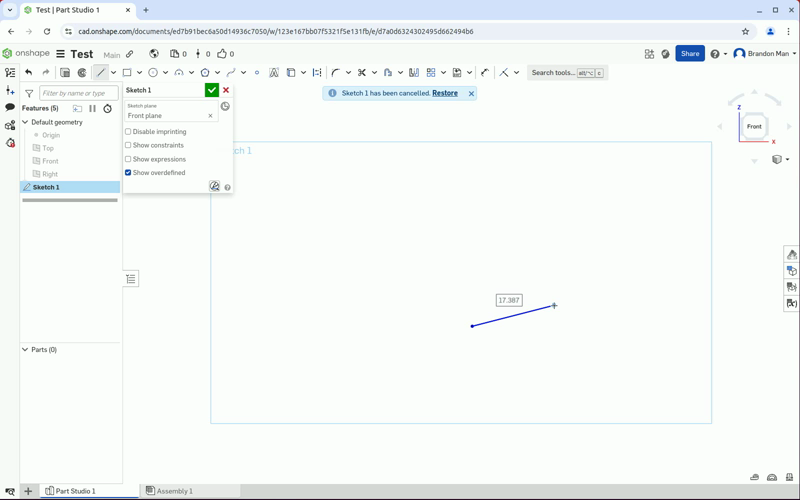
key(a)
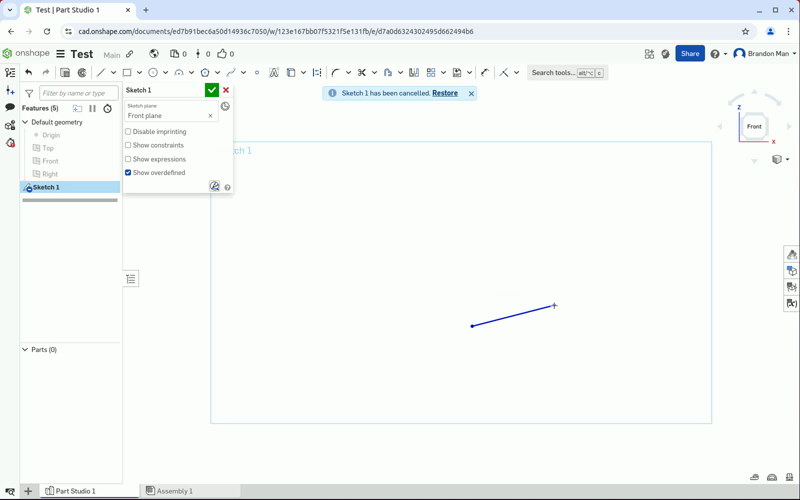
mouse_move(554, 305)
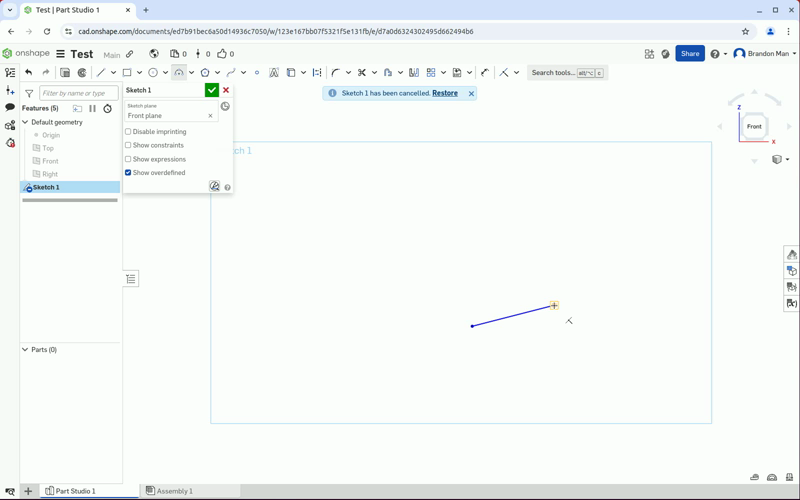
click(554, 305)
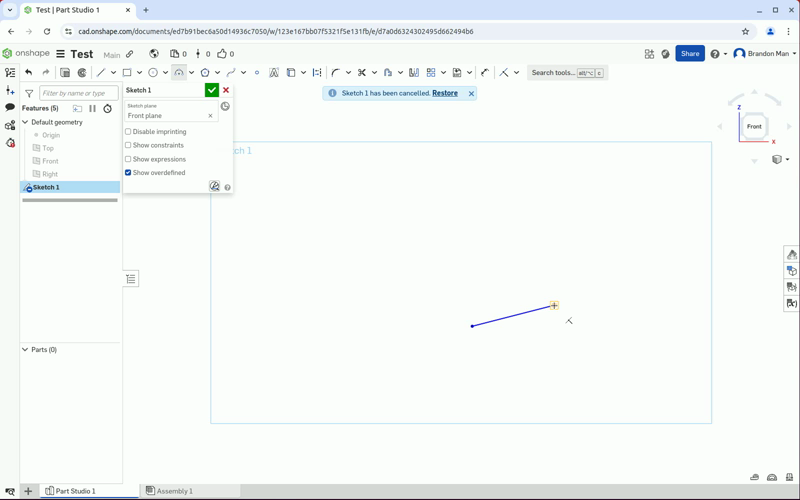
key_down(shift)
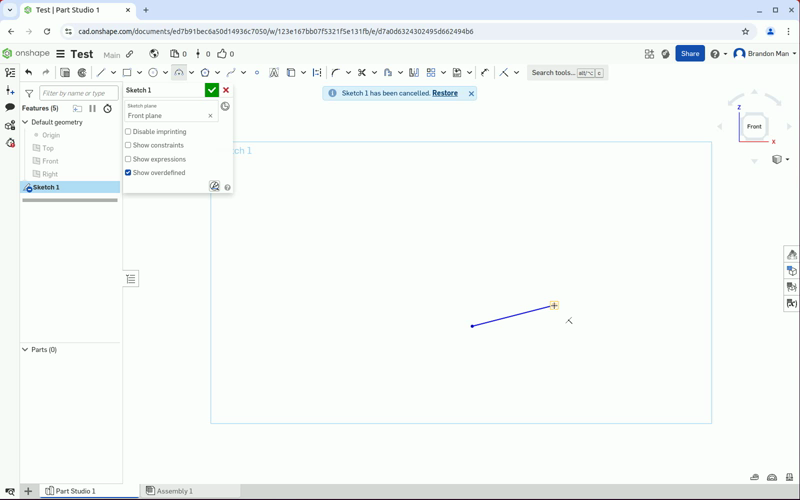
mouse_move(554, 260)
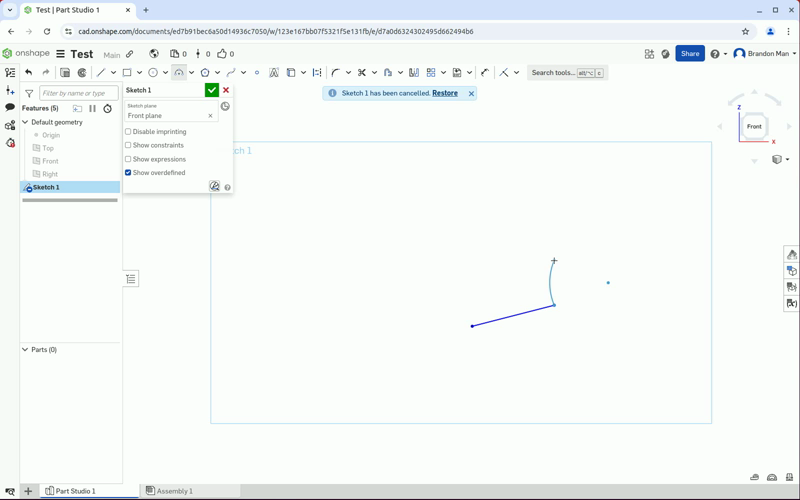
click(554, 260)
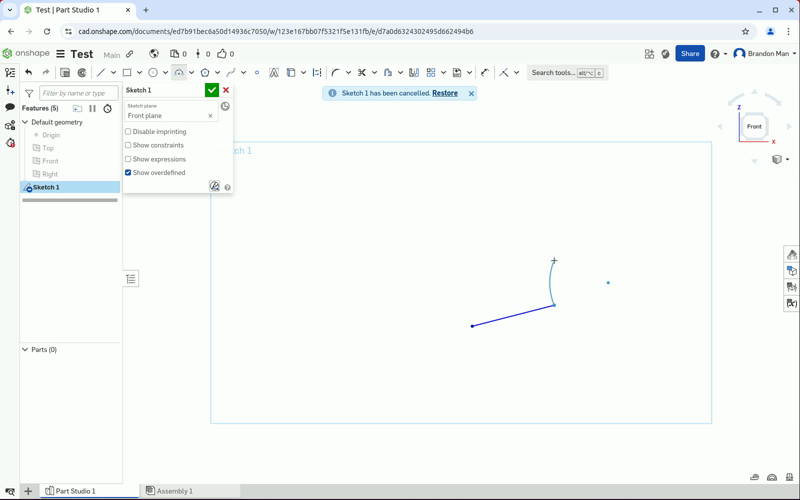
mouse_move(573, 282)
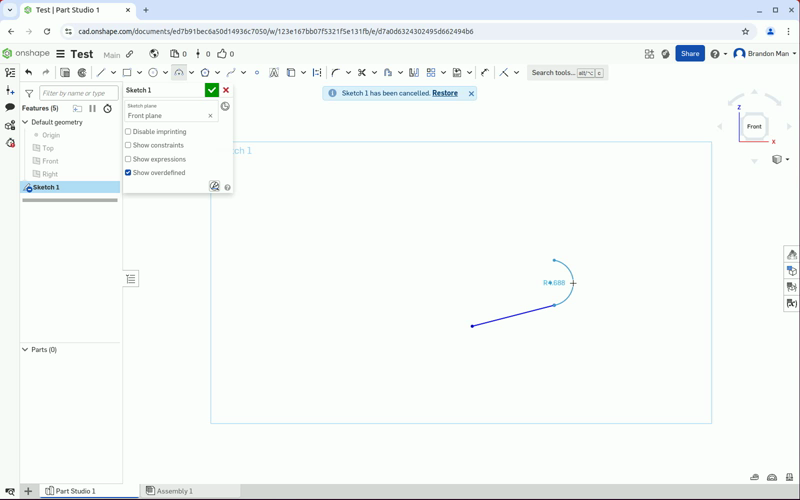
click(573, 282)
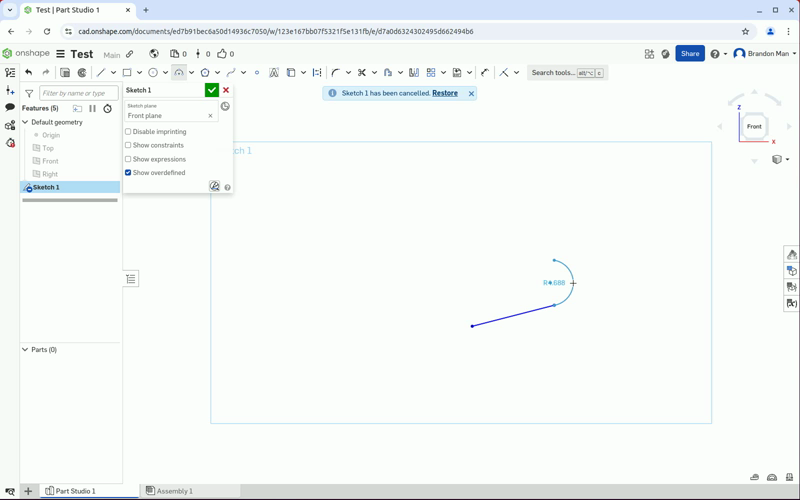
key_up(shift)
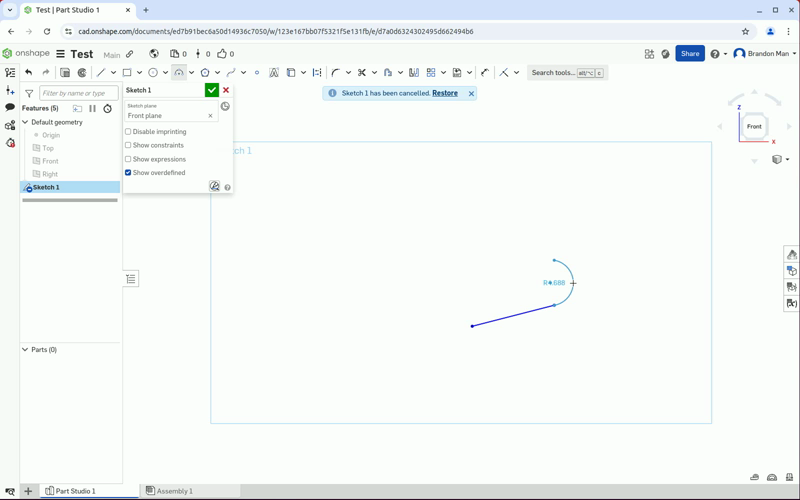
key(esc)
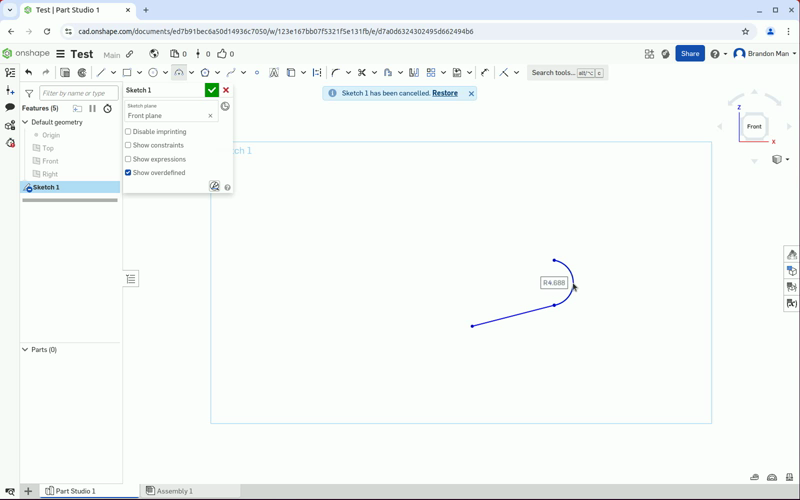
key(l)
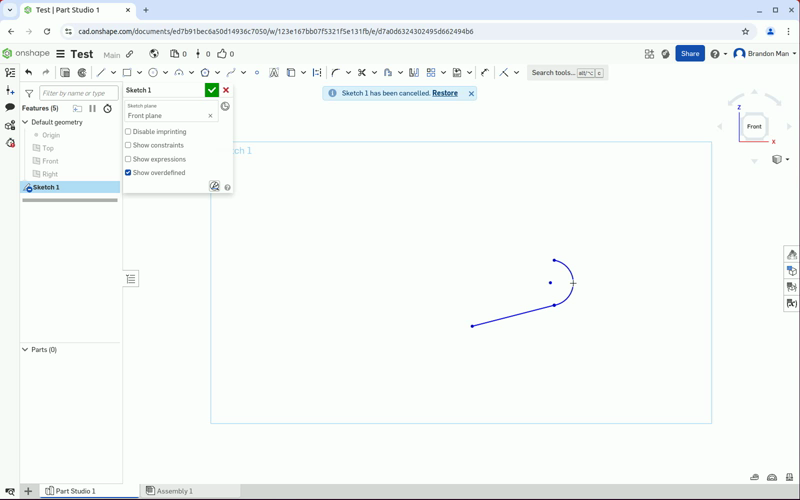
mouse_move(554, 260)
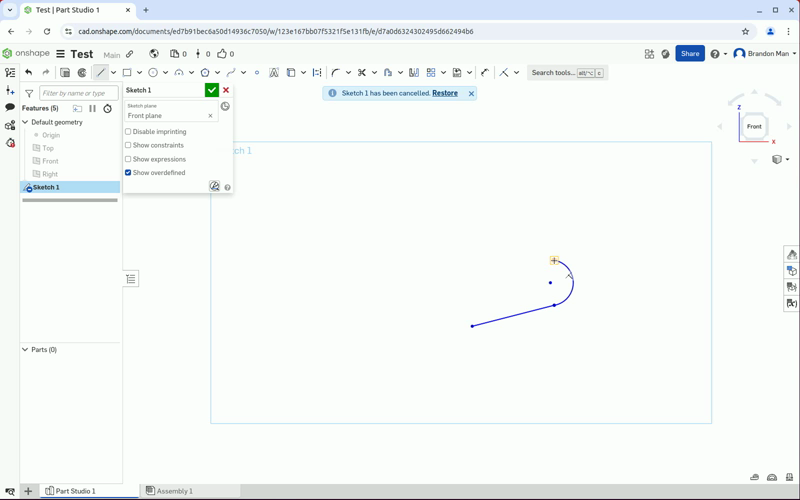
click(554, 260)
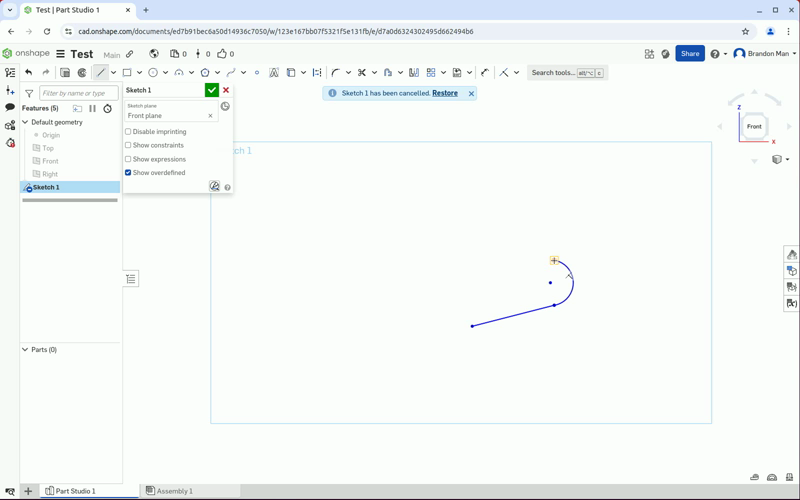
key_down(shift)
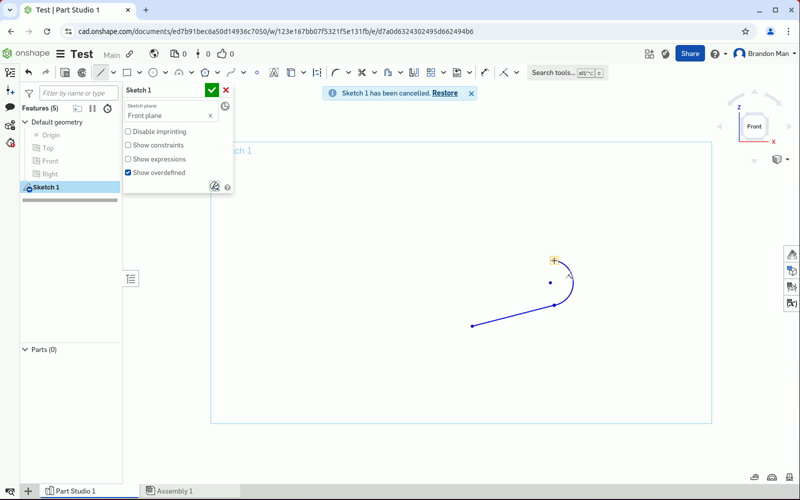
mouse_move(472, 239)
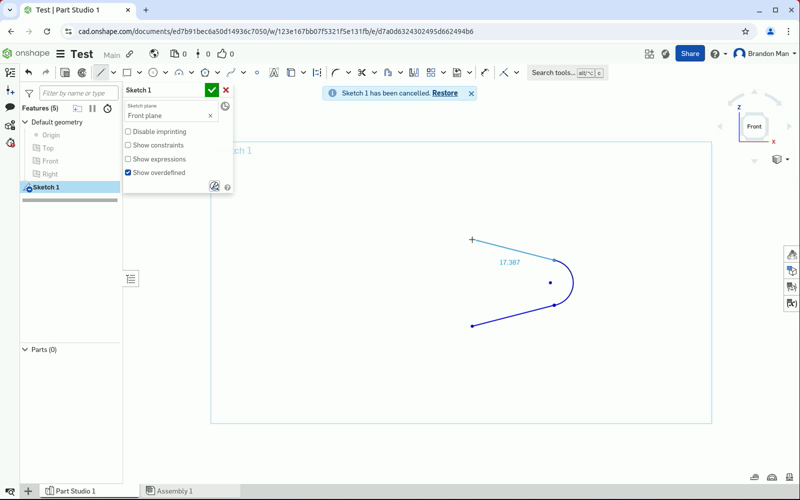
click(472, 239)
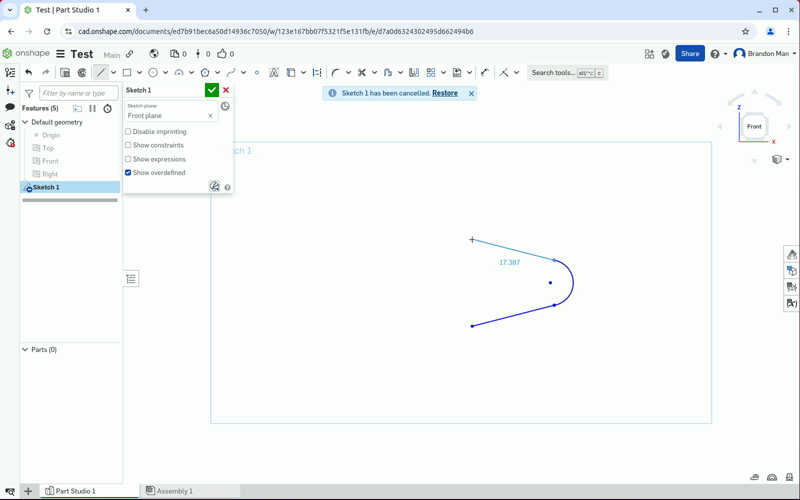
key_up(shift)
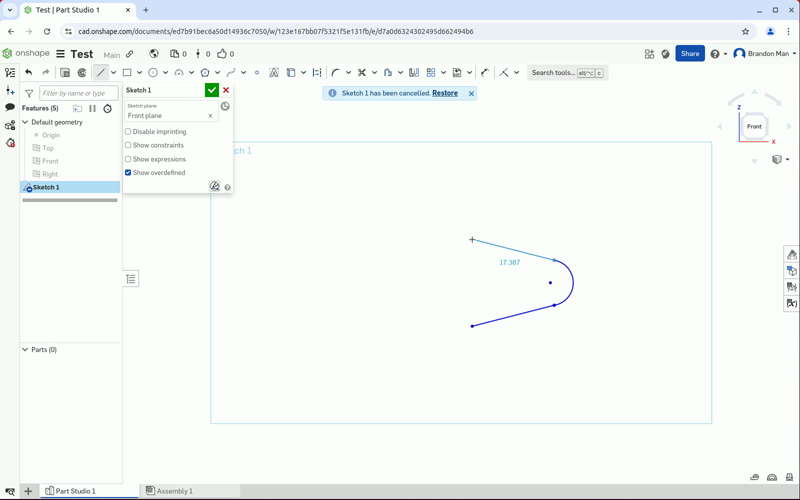
key(esc)
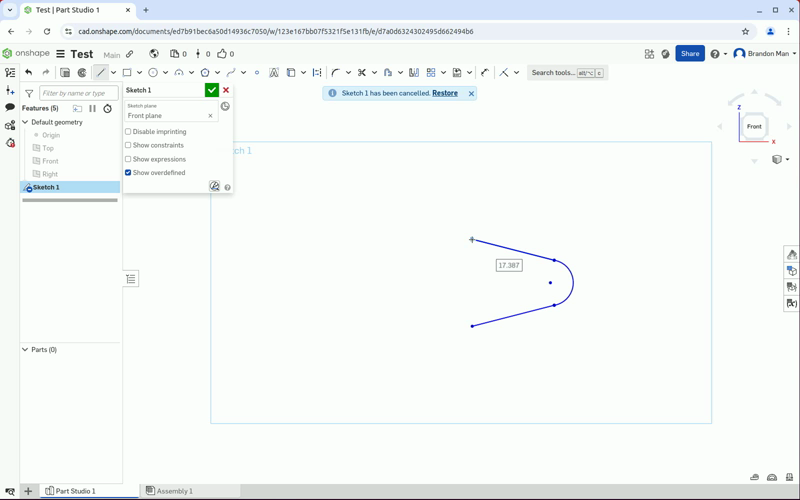
key(a)
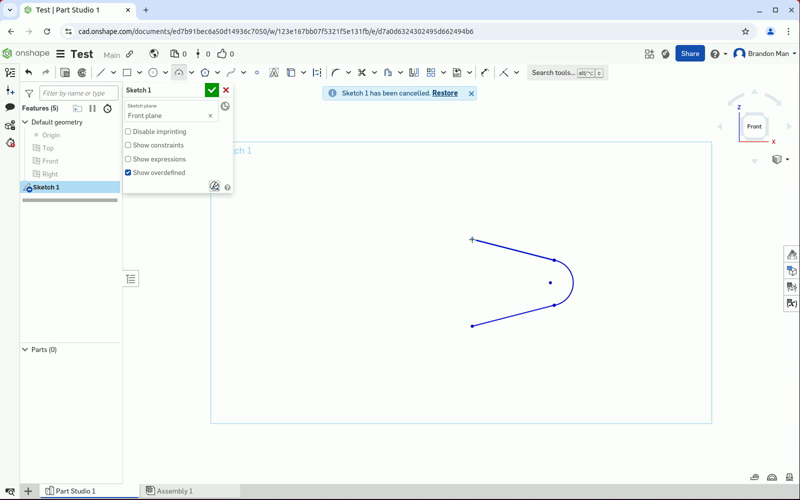
mouse_move(472, 239)
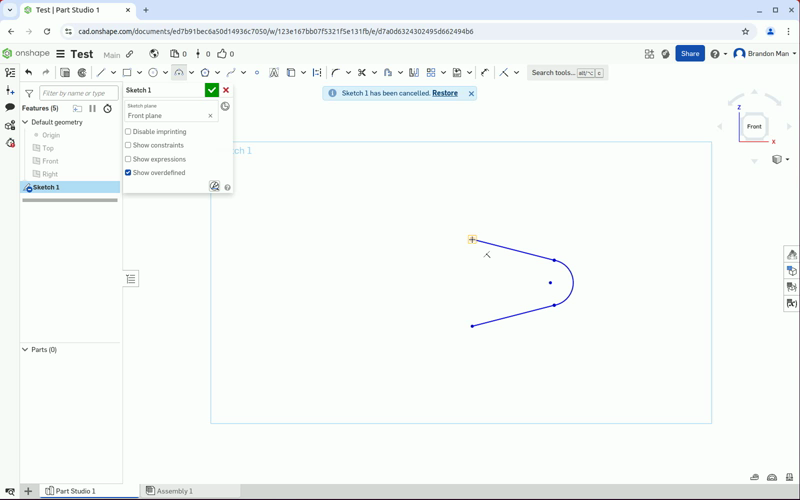
click(472, 239)
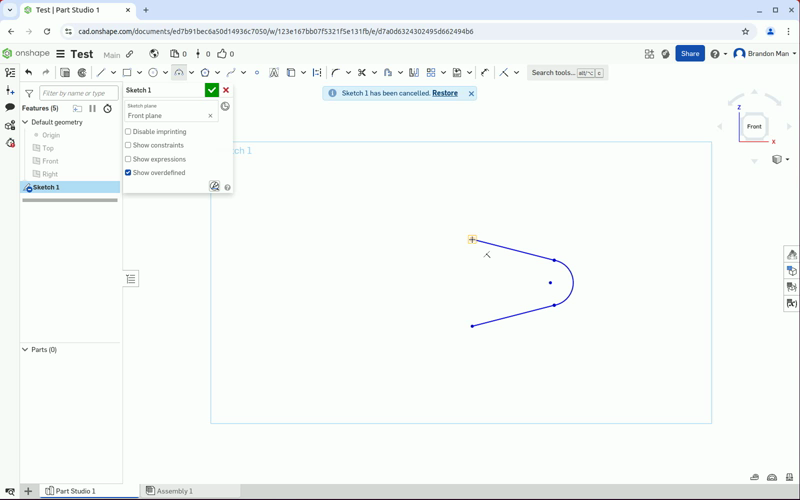
mouse_move(472, 326)
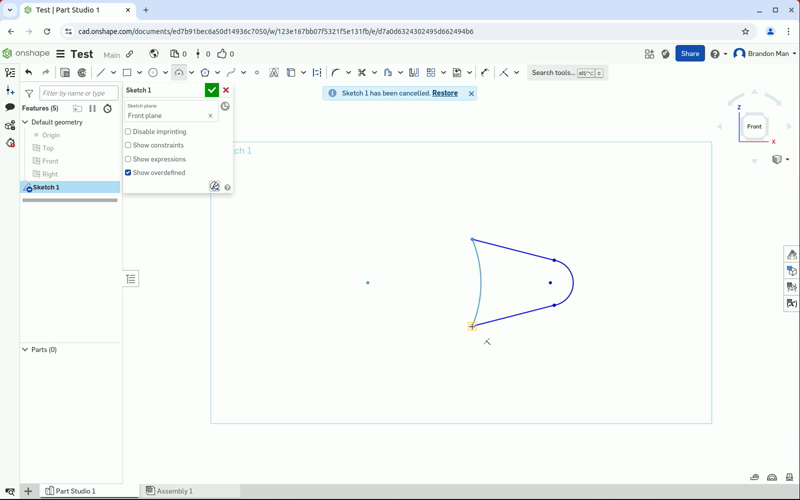
click(472, 326)
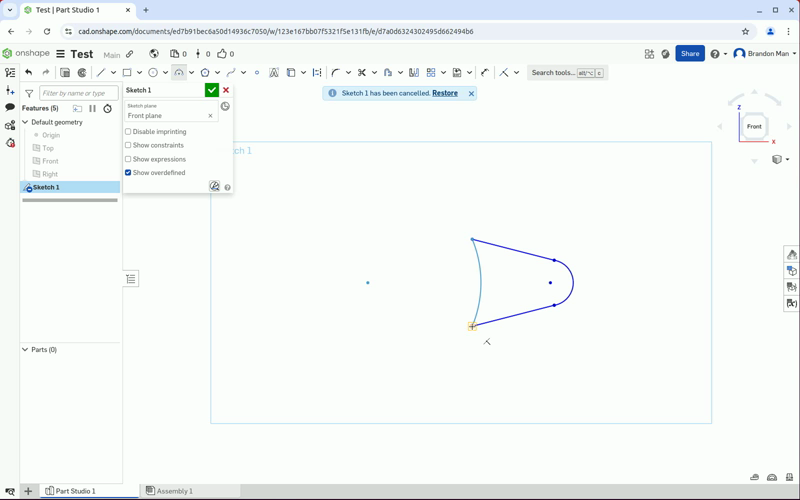
key_down(shift)
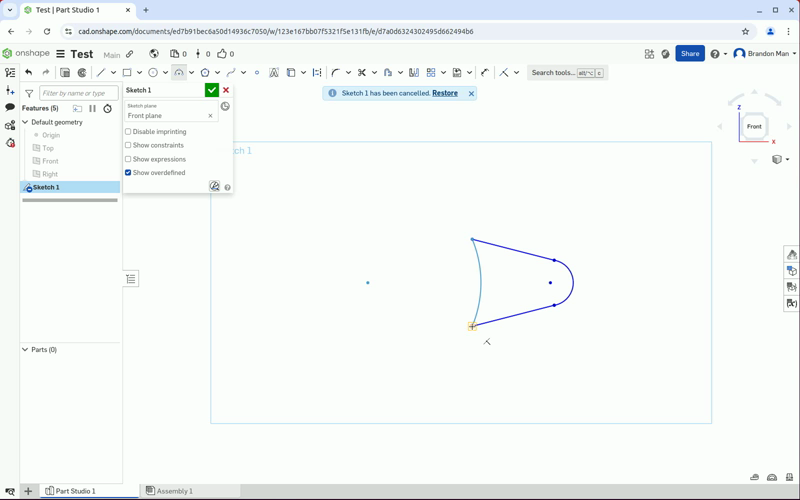
mouse_move(506, 282)
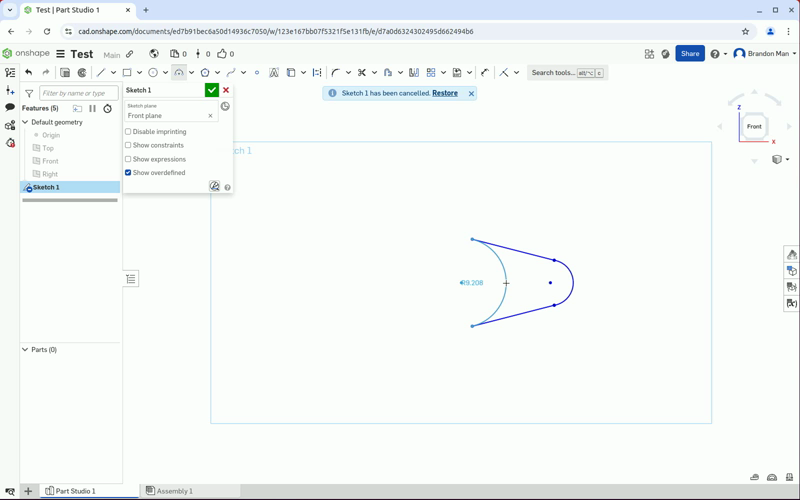
click(506, 282)
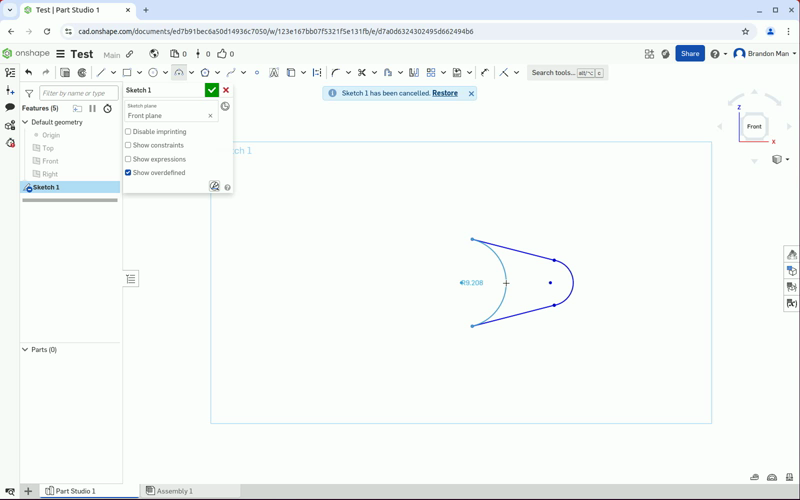
key_up(shift)
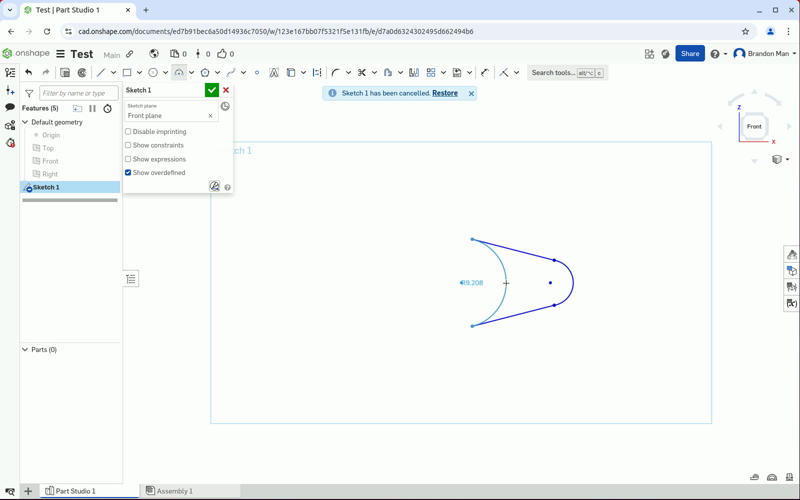
key(esc)
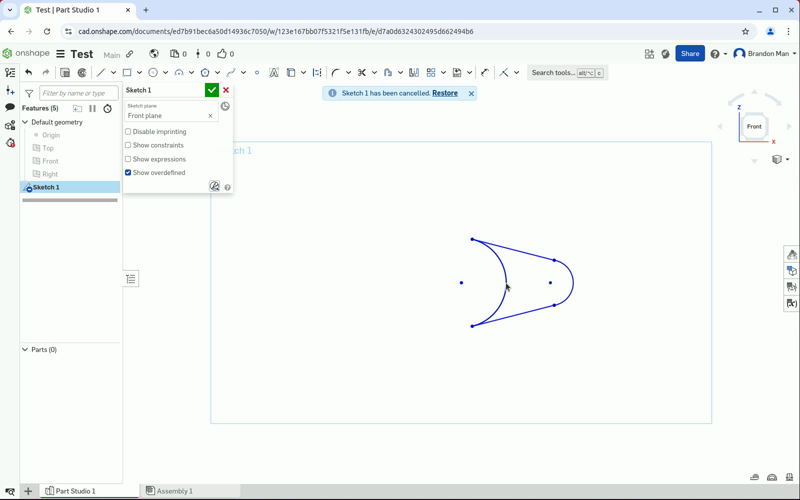
mouse_move(559, 299)
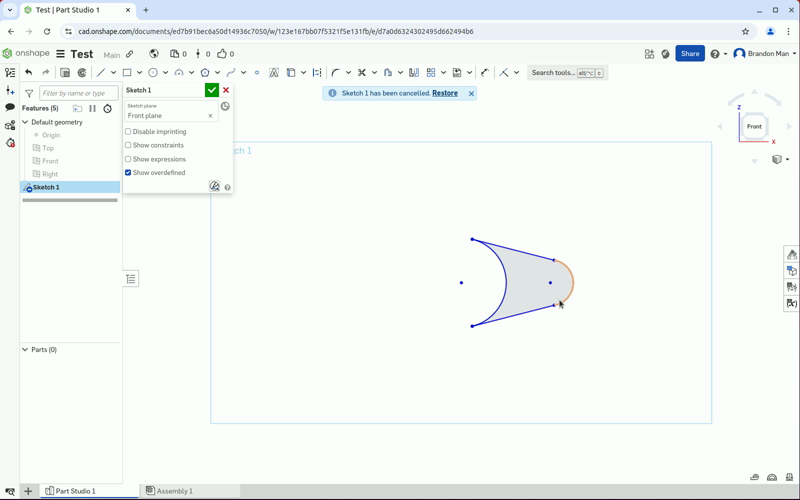
click(559, 299)
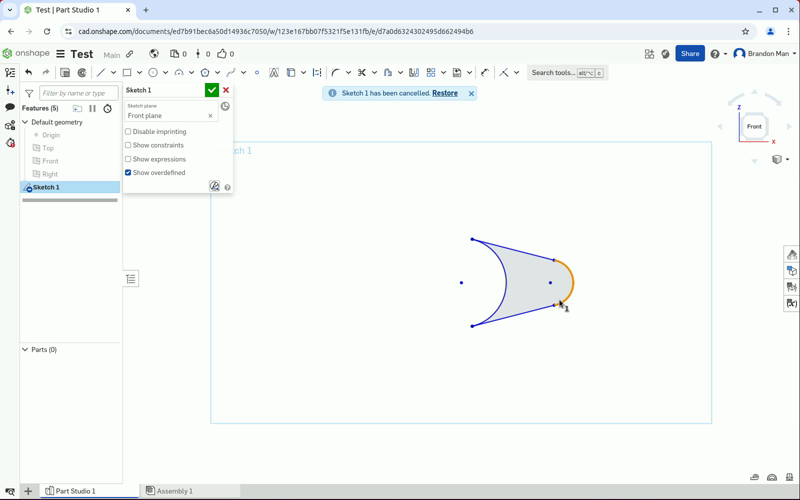
mouse_move(73, 352)
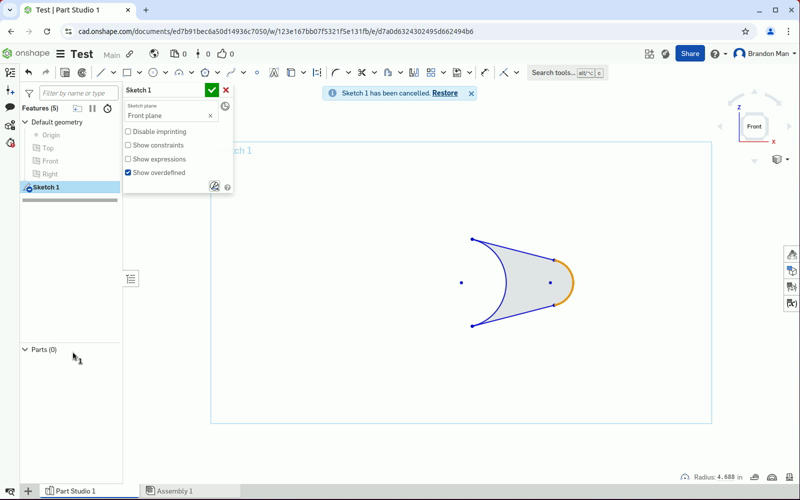
key(shift+y)
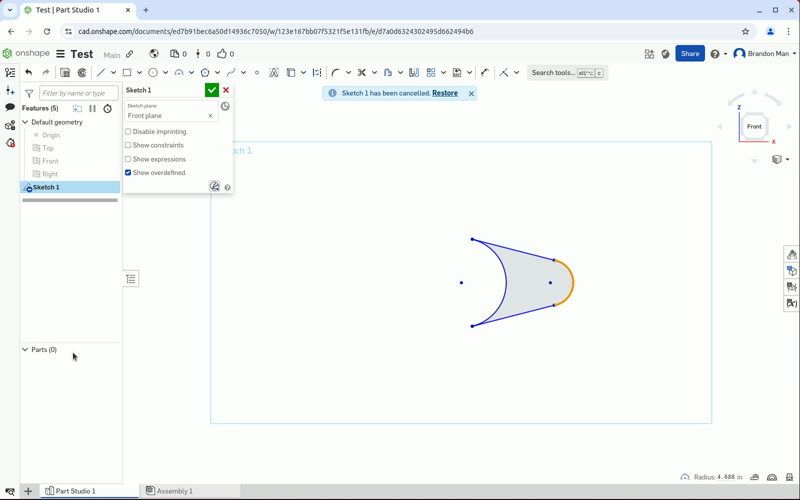
key(shift+e)
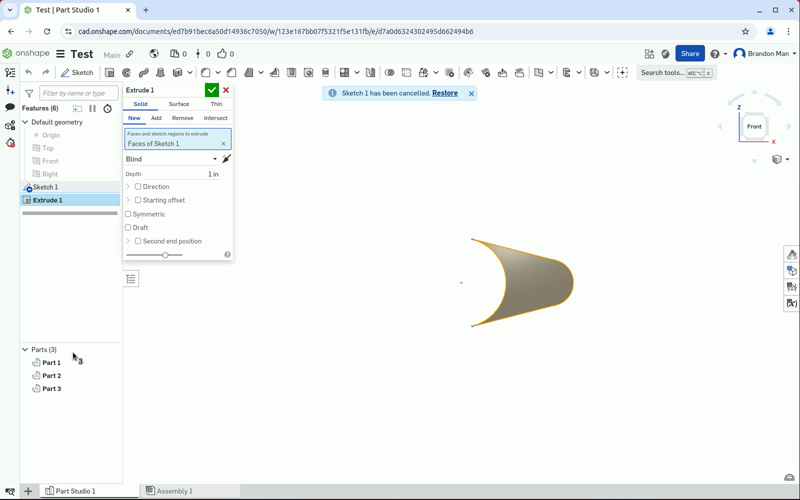
mouse_move(143, 106)
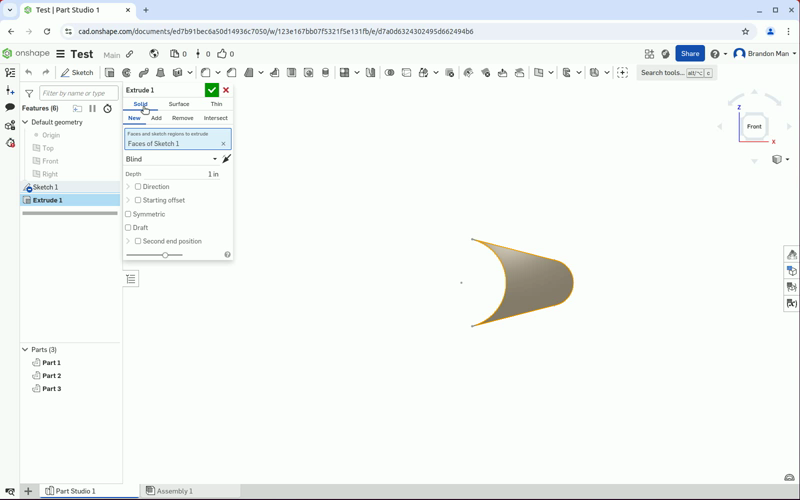
click(143, 106)
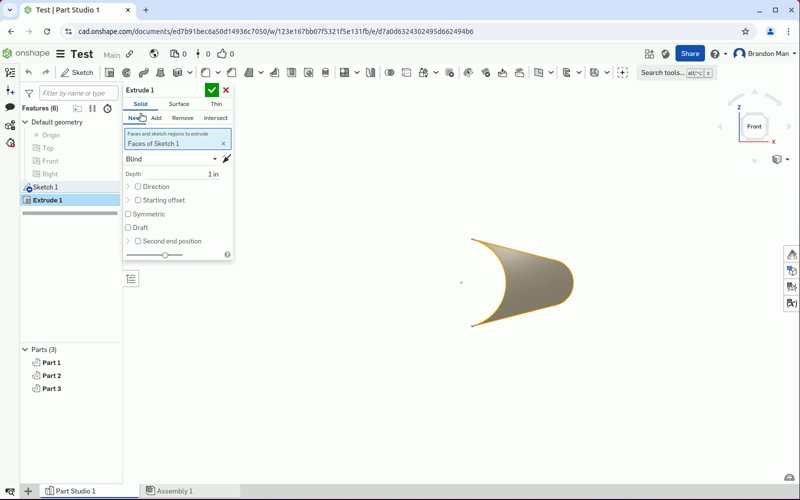
mouse_move(137, 120)
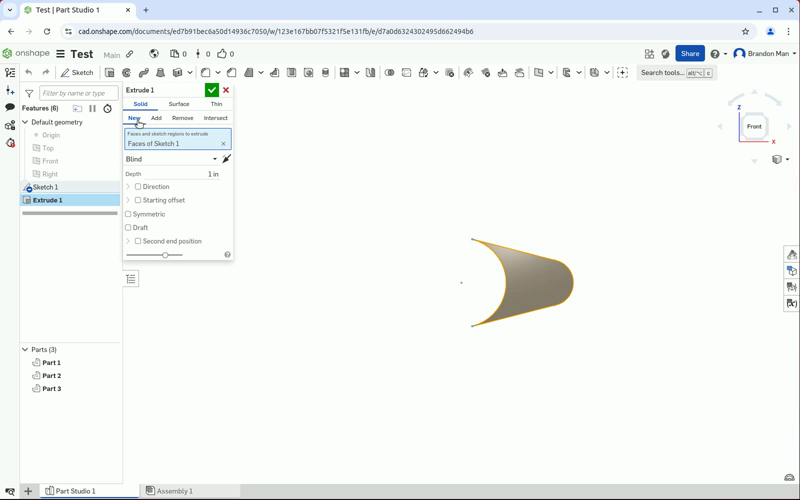
click(137, 120)
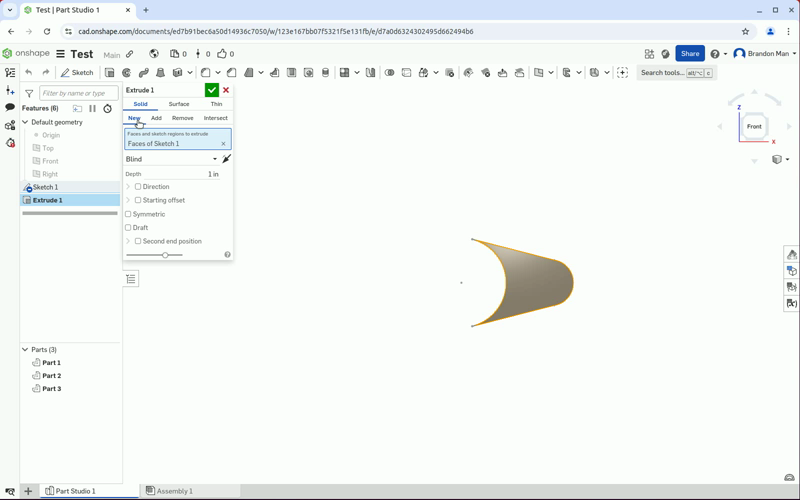
key(tab, 4)
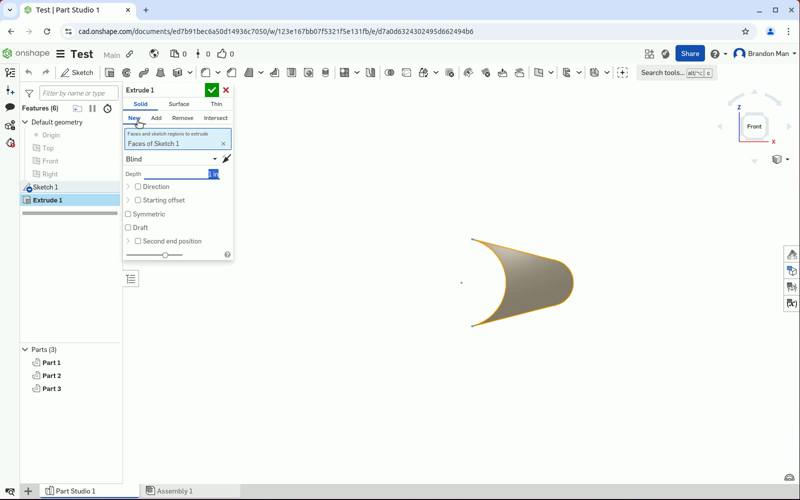
text(4.574)
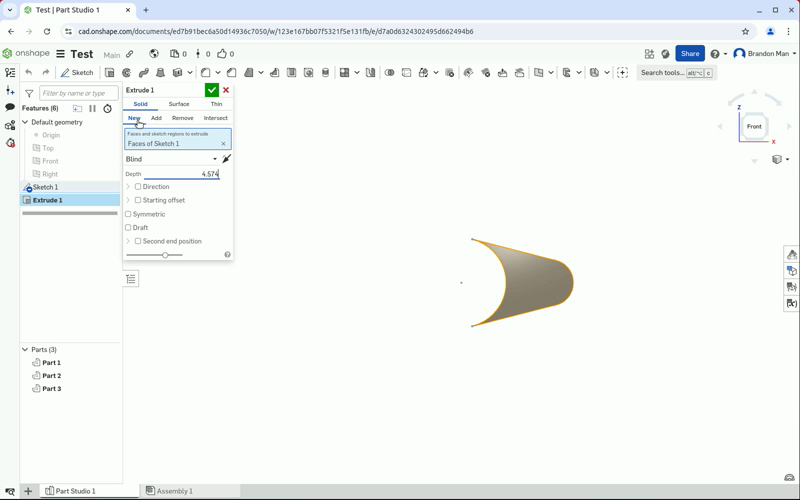
key(enter)
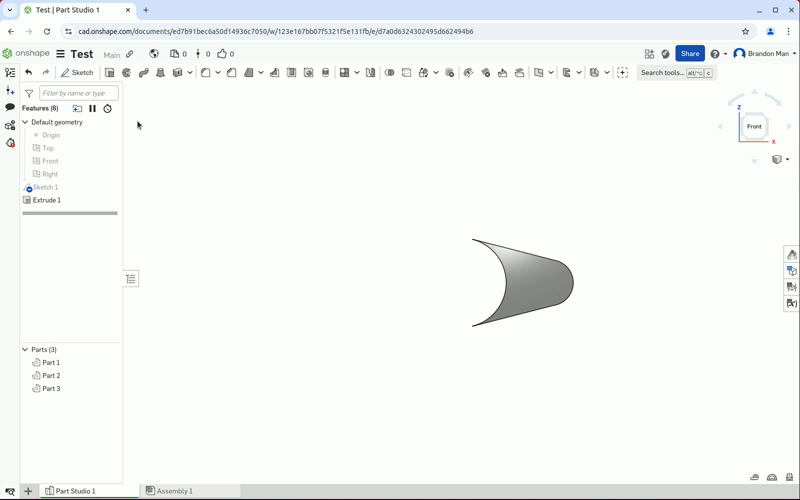
key(shift+h)
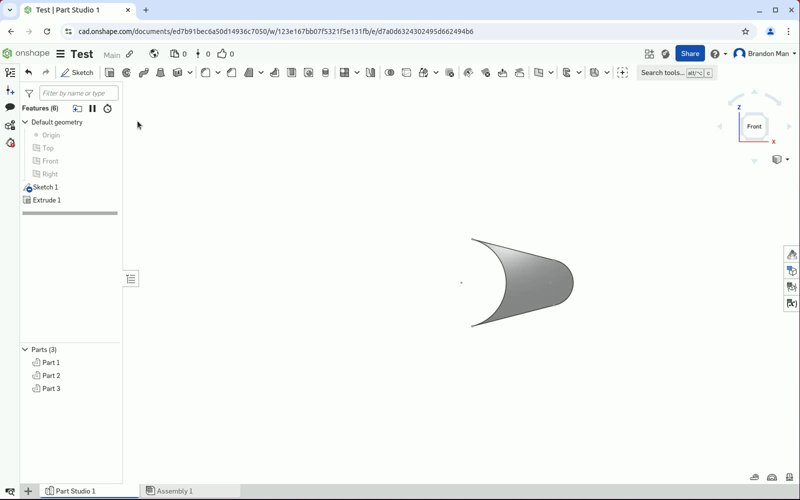
key(shift+h)
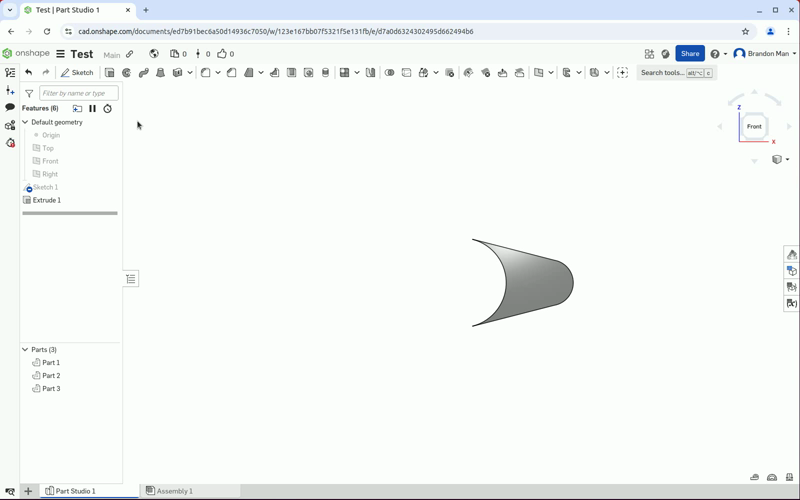
mouse_move(73, 189)
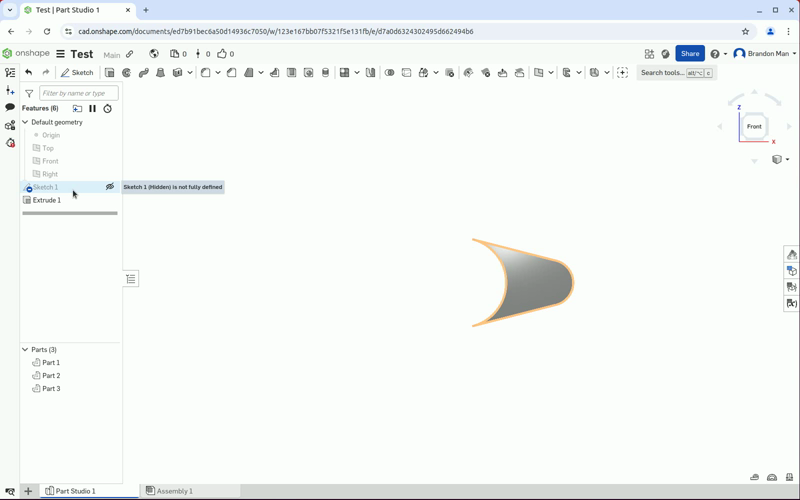
click(73, 189)
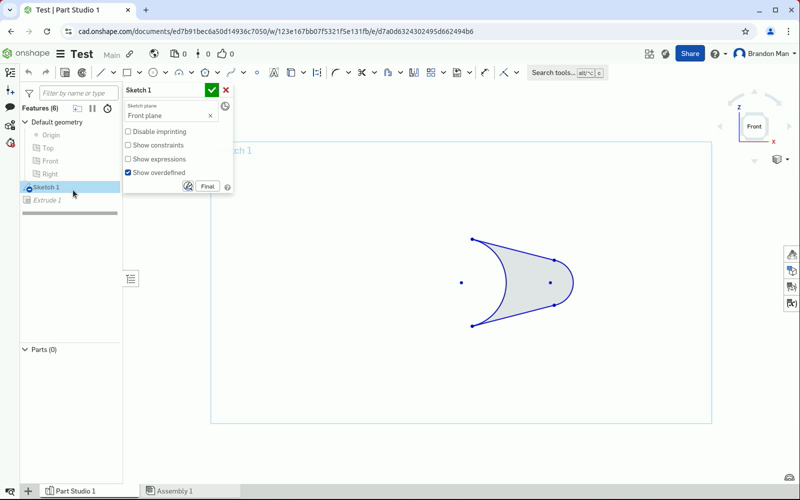
mouse_move(229, 92)
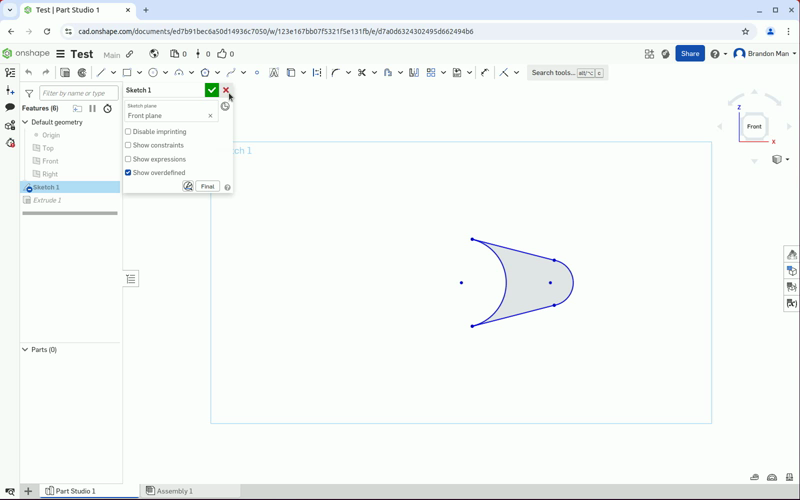
click(229, 92)
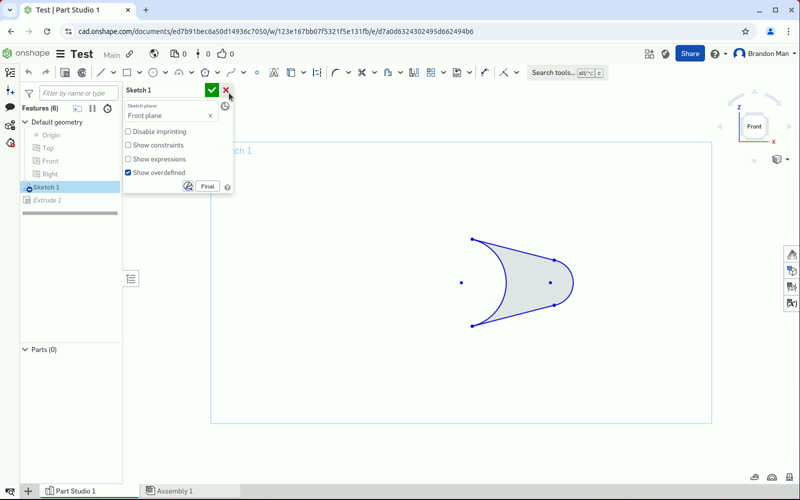
key(shift+s)
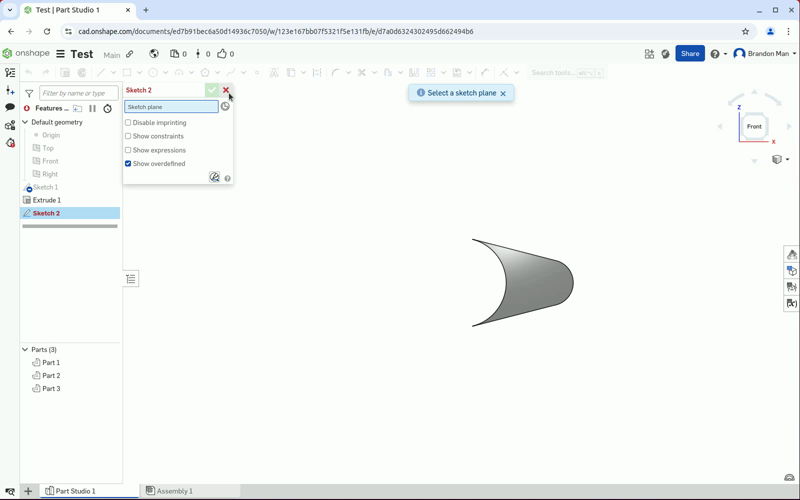
mouse_move(73, 163)
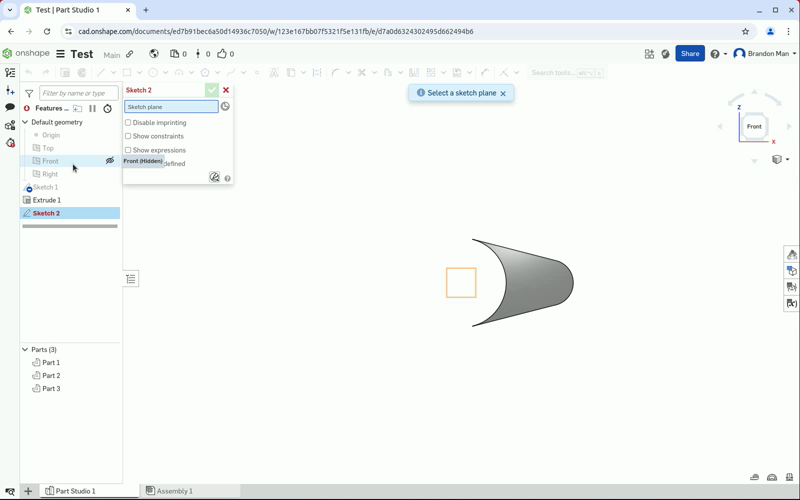
click(73, 163)
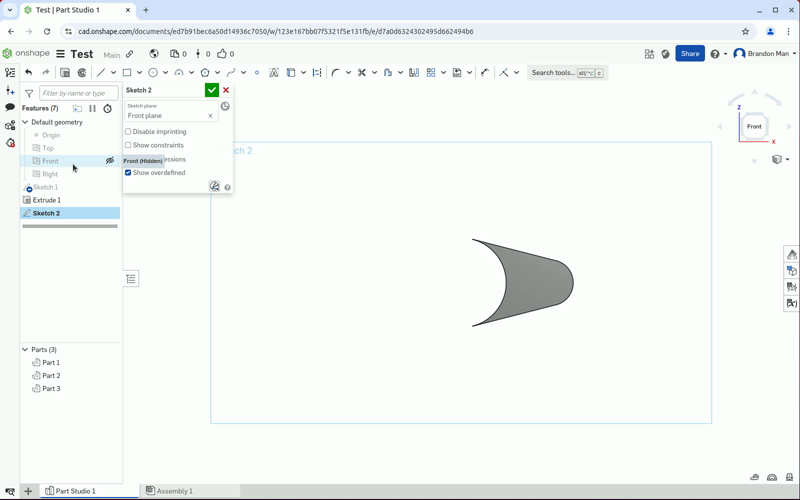
mouse_move(73, 352)
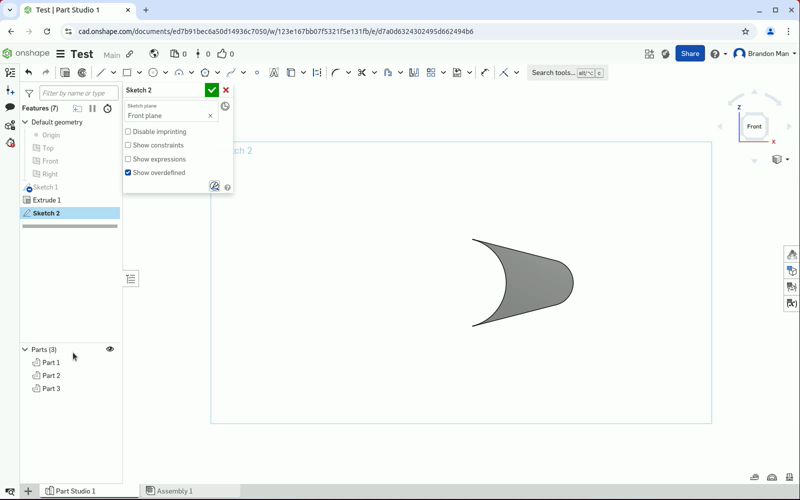
key(y)
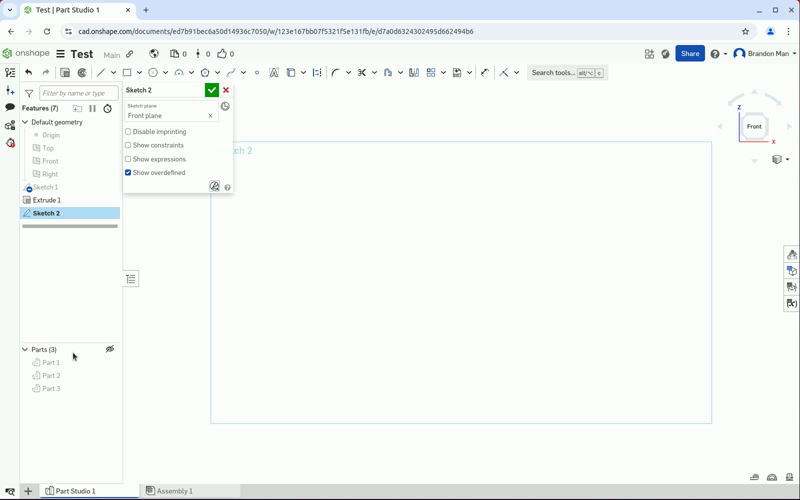
key(l)
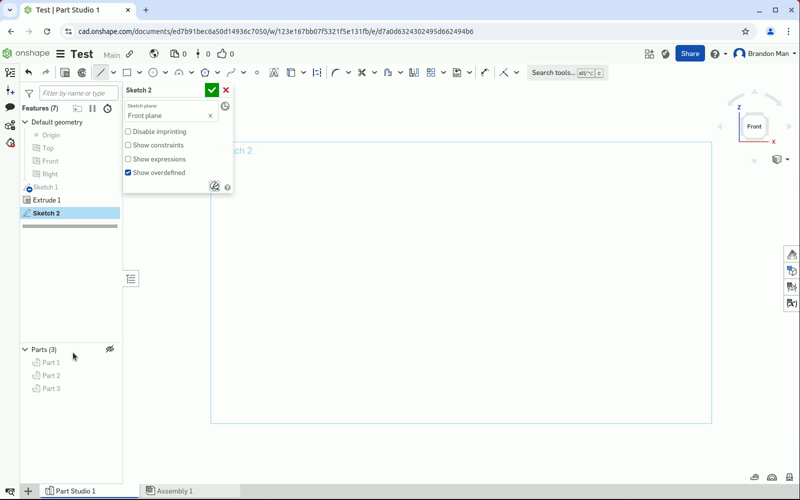
key_down(shift)
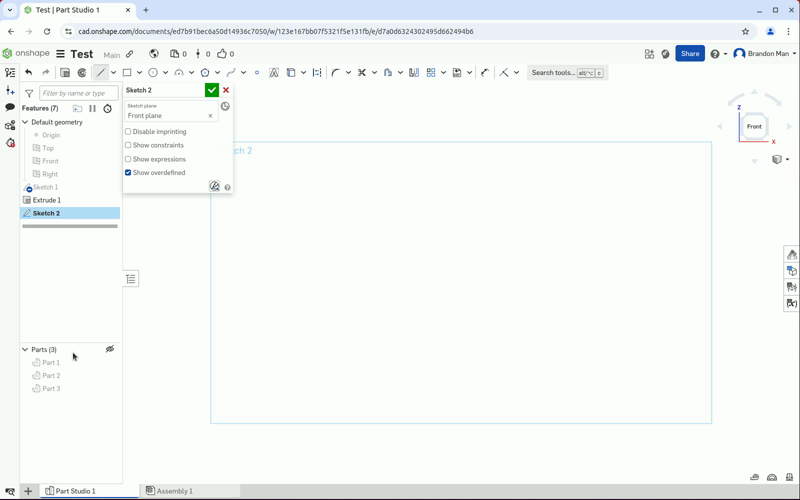
mouse_move(366, 305)
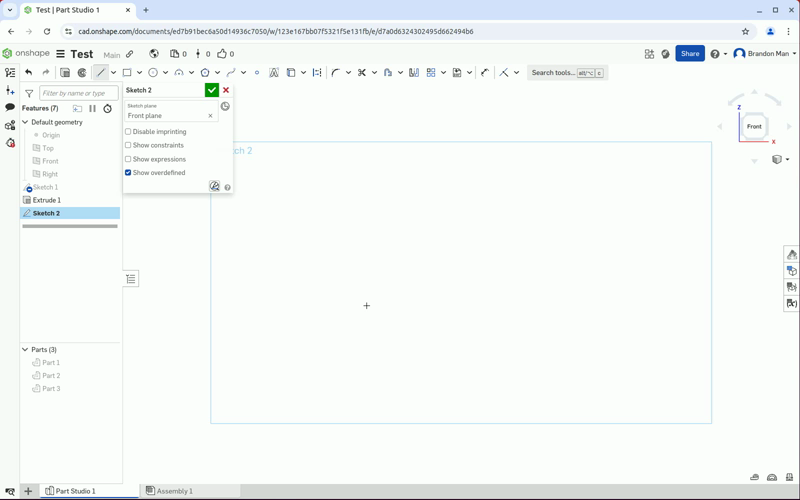
click(366, 305)
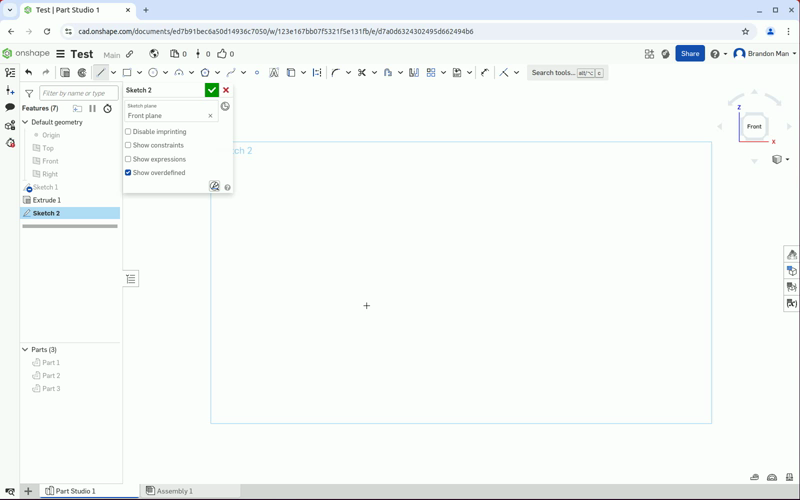
key_up(shift)
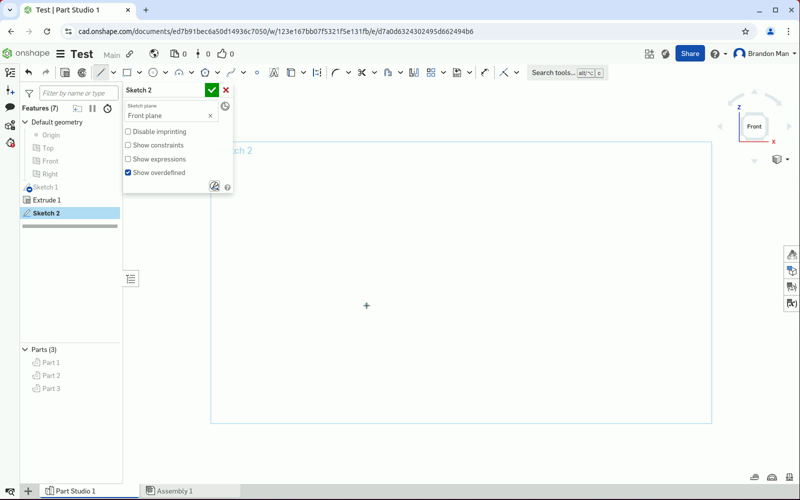
key_down(shift)
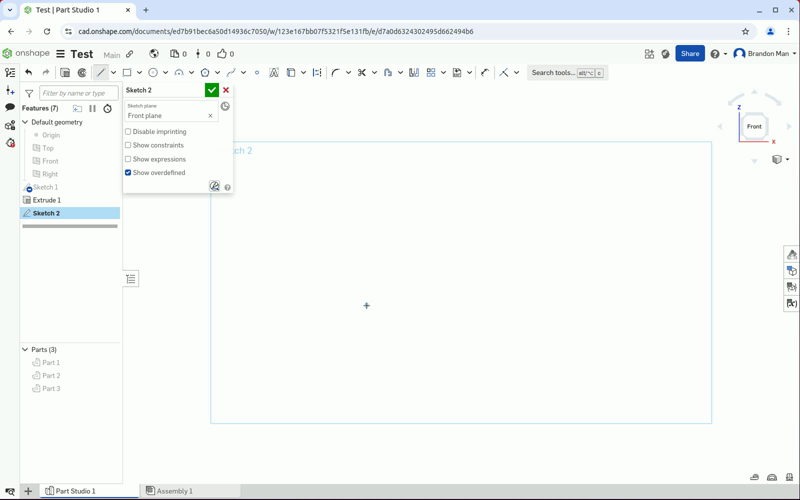
mouse_move(449, 326)
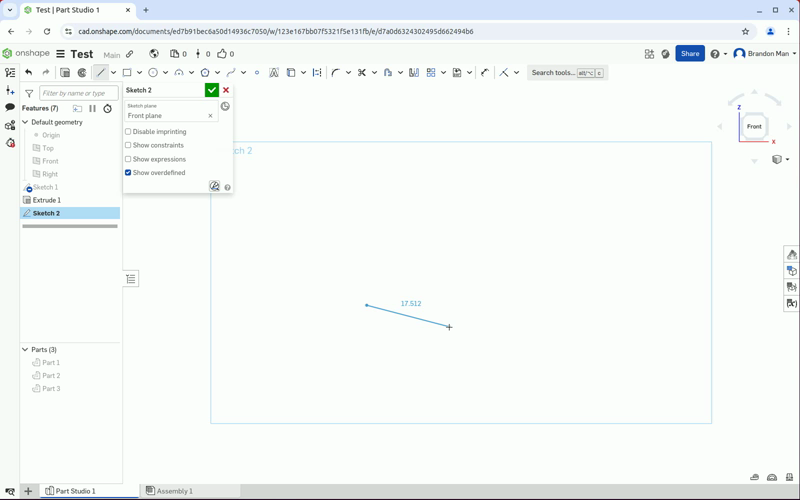
click(449, 326)
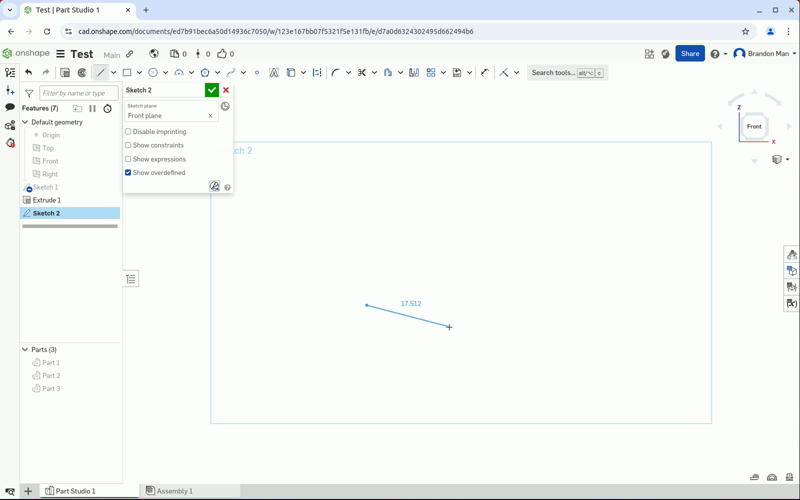
key_up(shift)
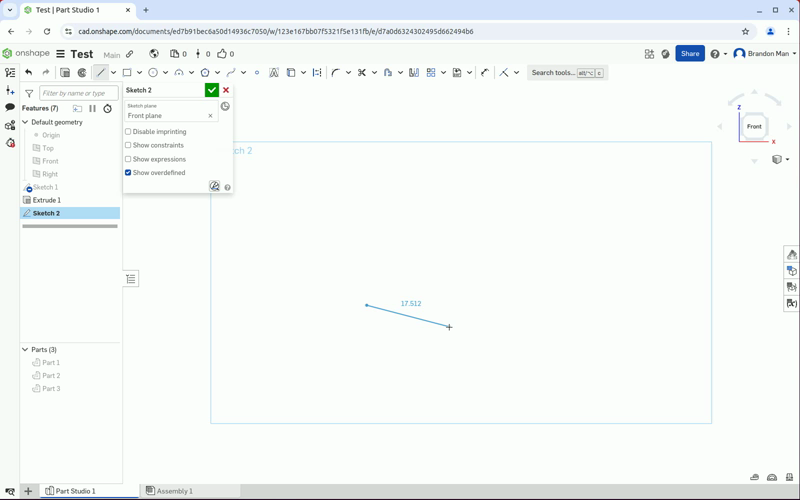
key(esc)
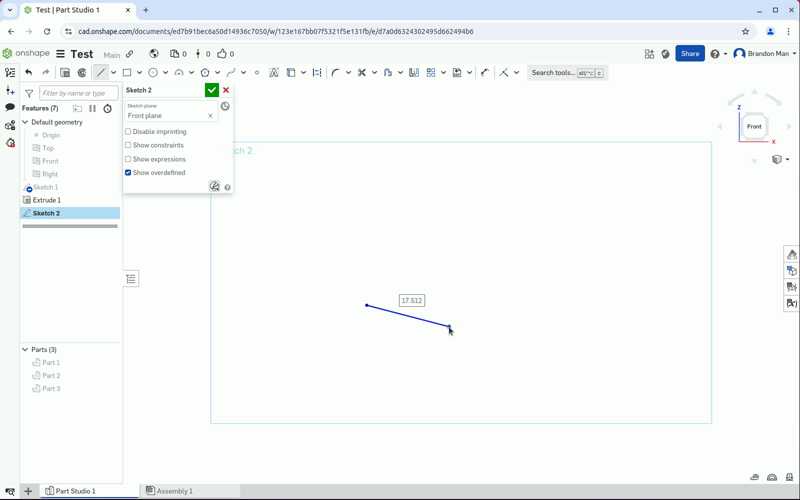
key(a)
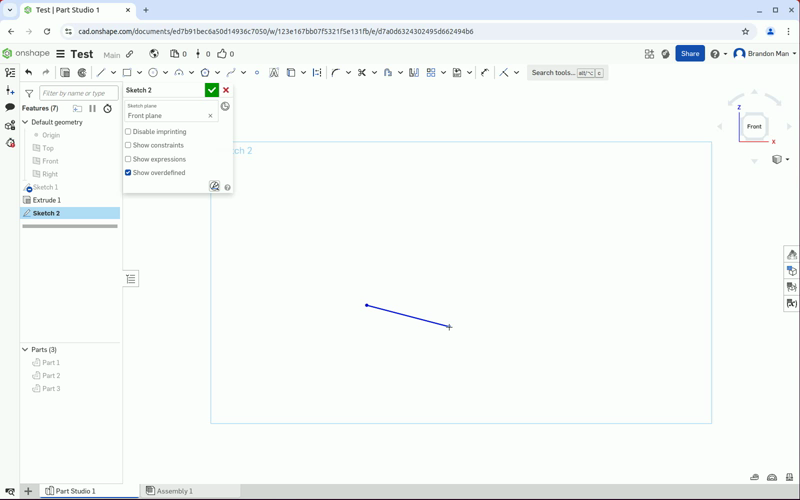
mouse_move(449, 326)
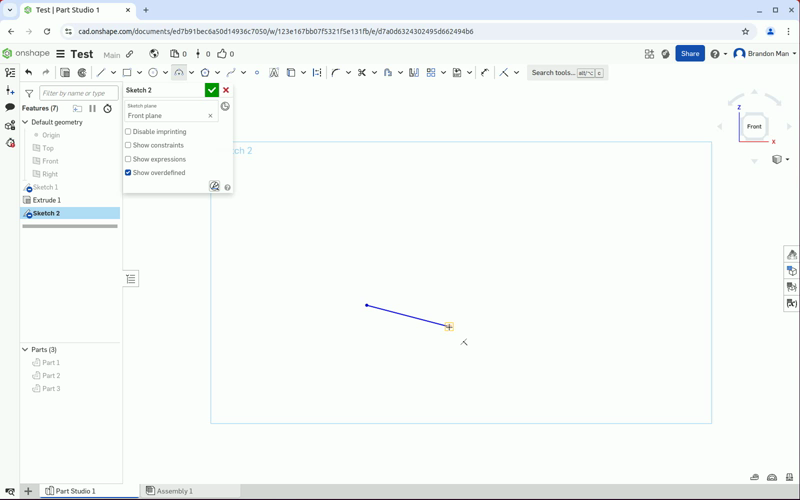
click(449, 326)
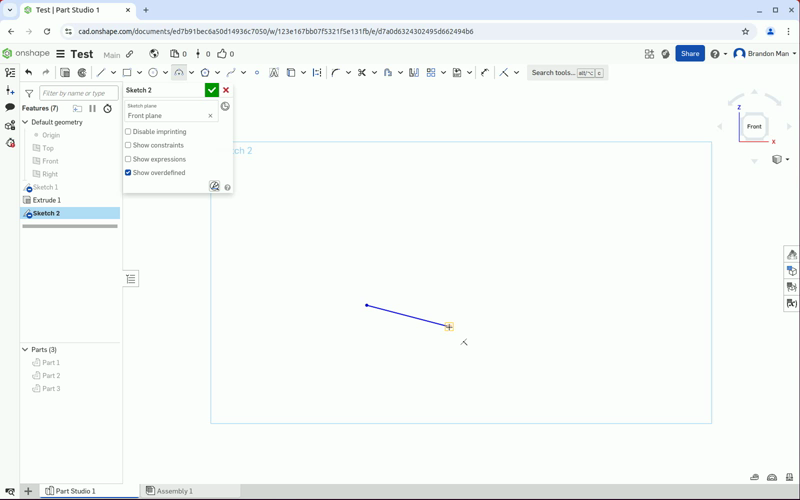
key_down(shift)
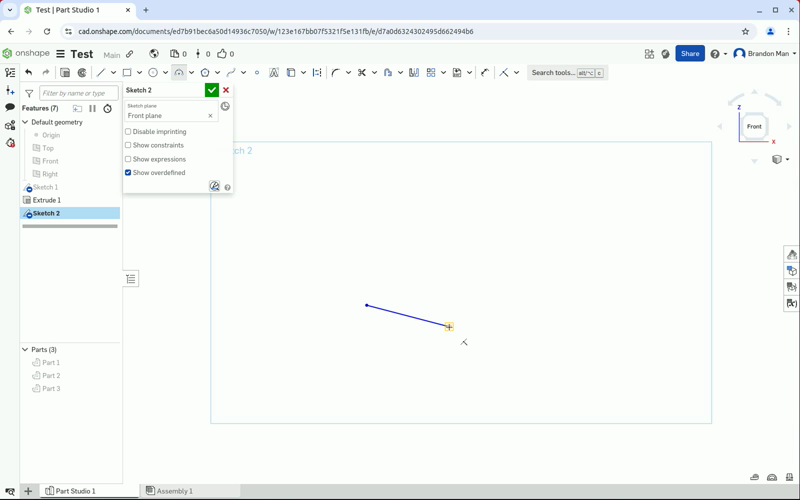
mouse_move(449, 239)
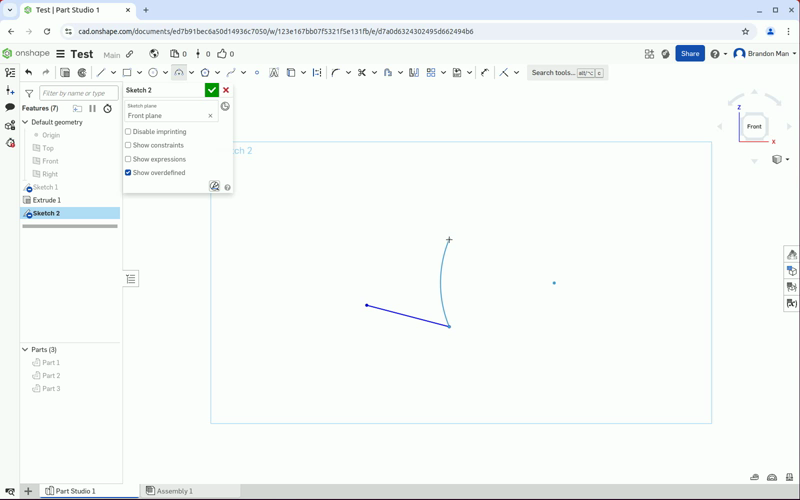
click(449, 239)
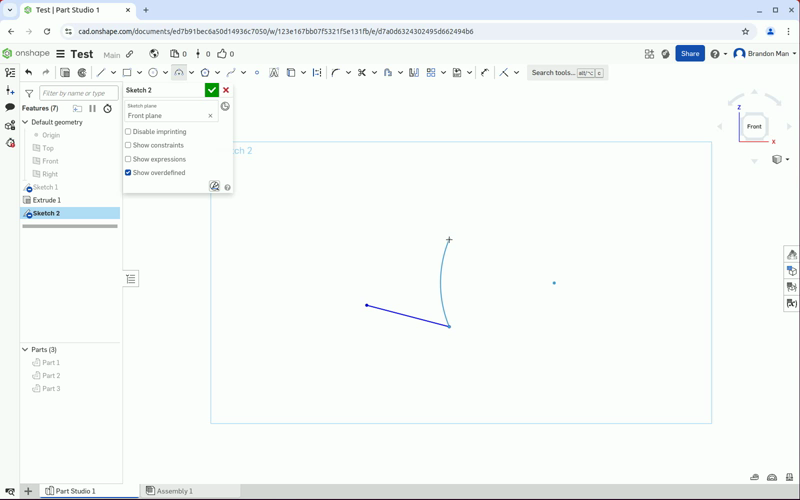
mouse_move(415, 282)
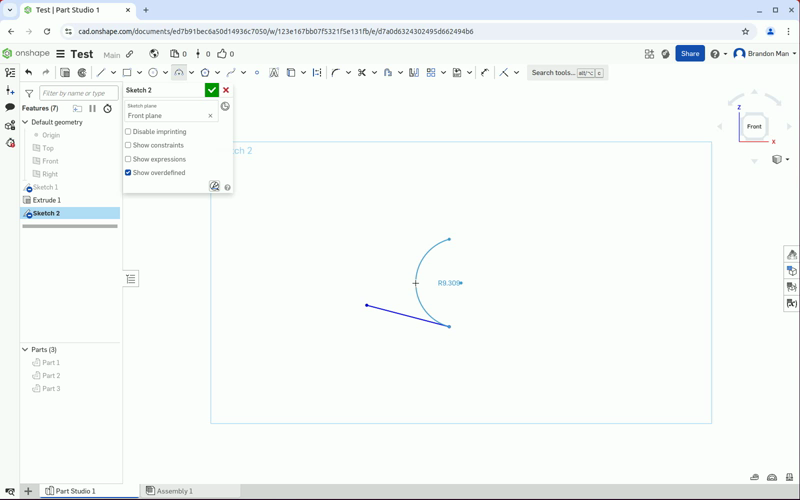
click(415, 282)
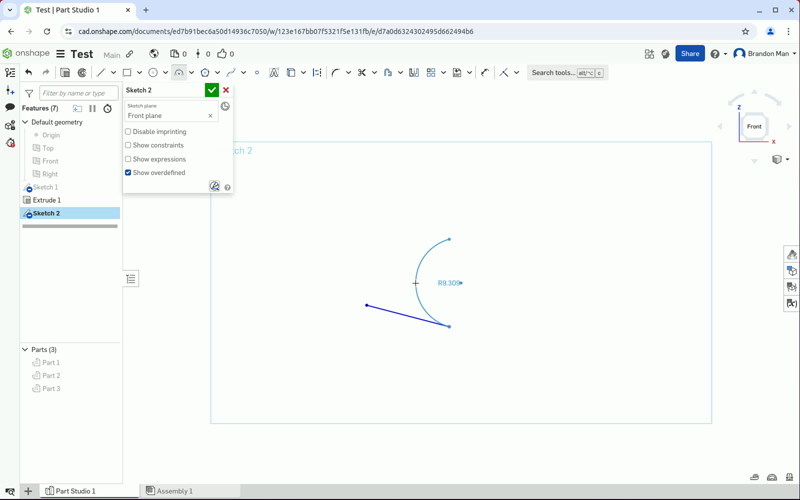
key_up(shift)
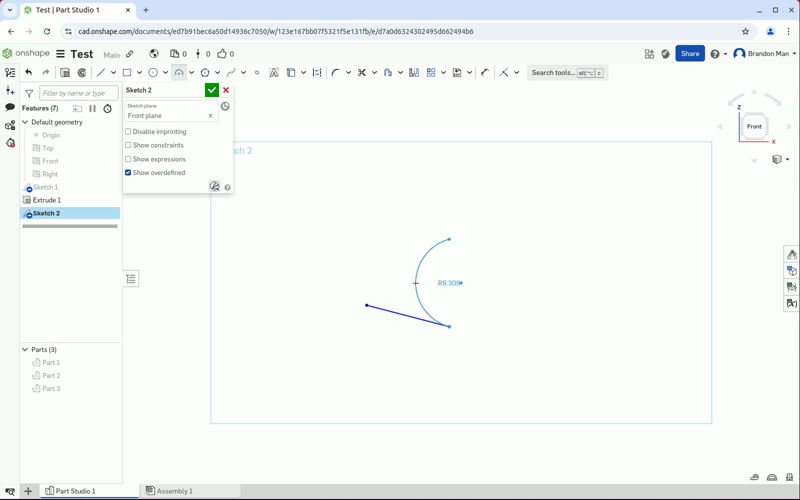
key(esc)
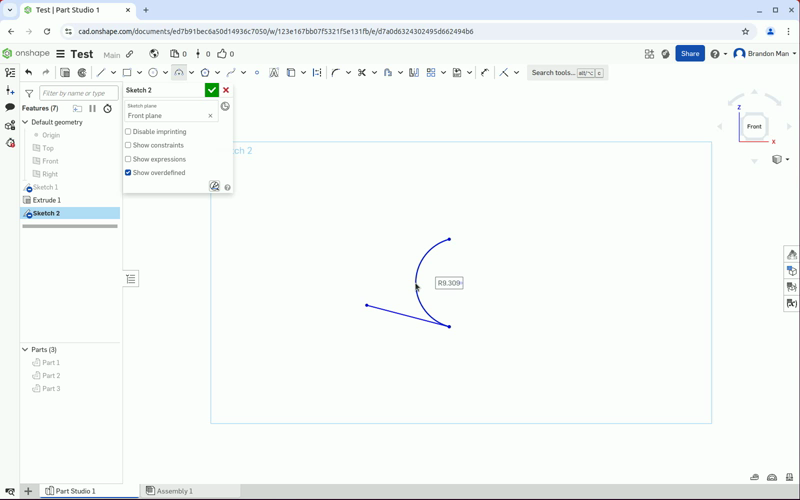
key(l)
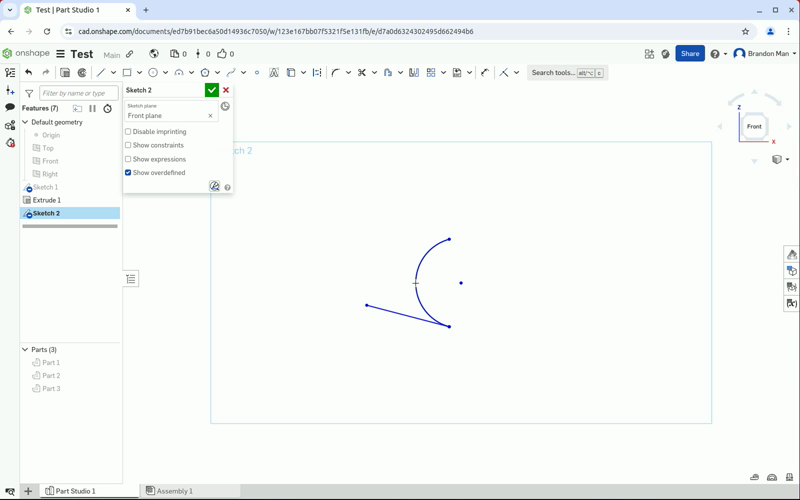
mouse_move(449, 239)
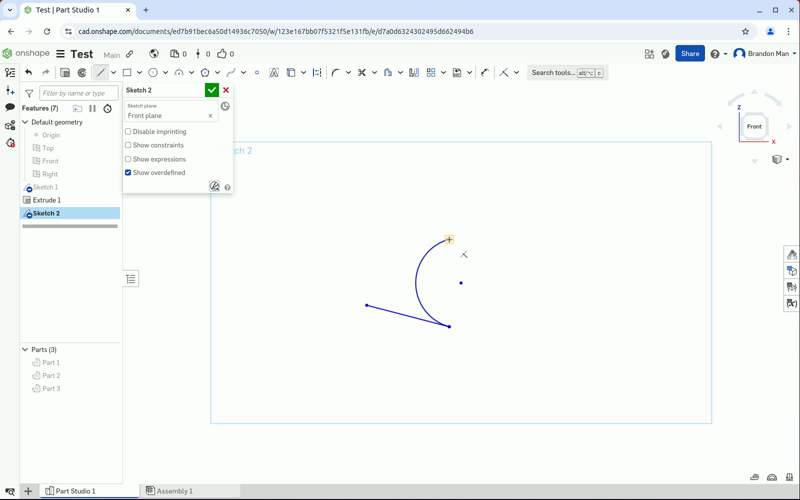
click(449, 239)
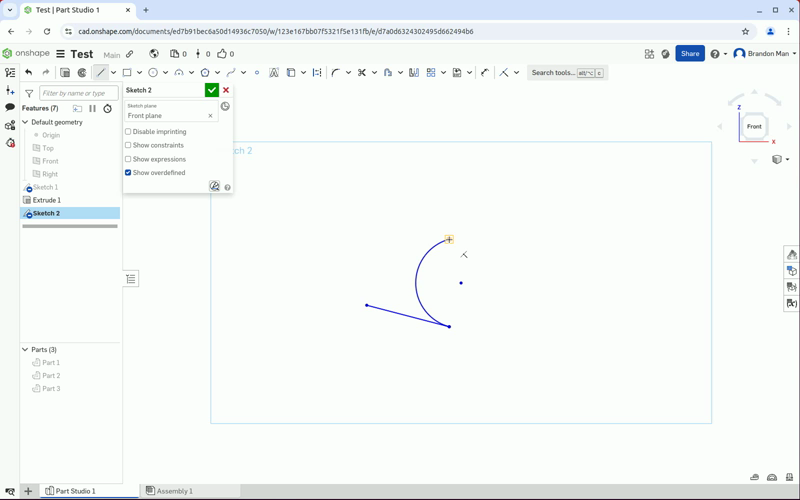
key_down(shift)
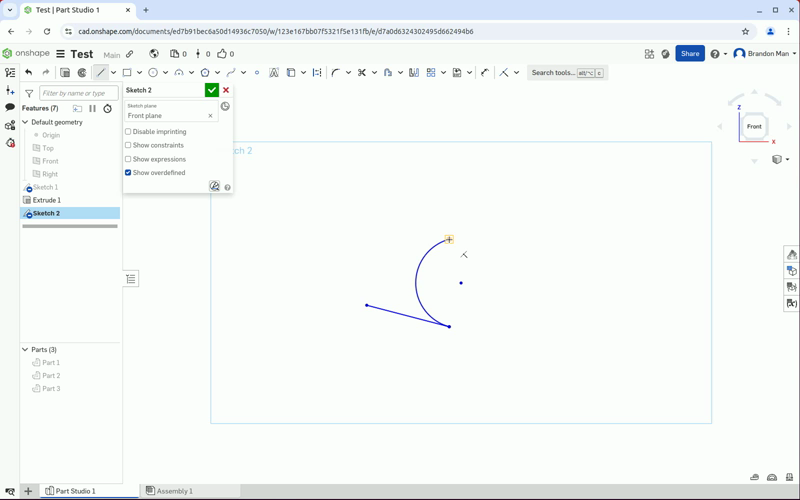
mouse_move(366, 261)
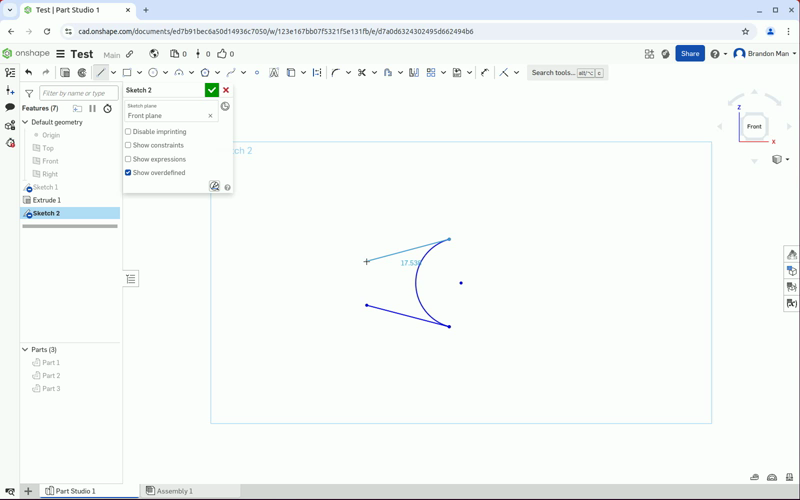
click(366, 261)
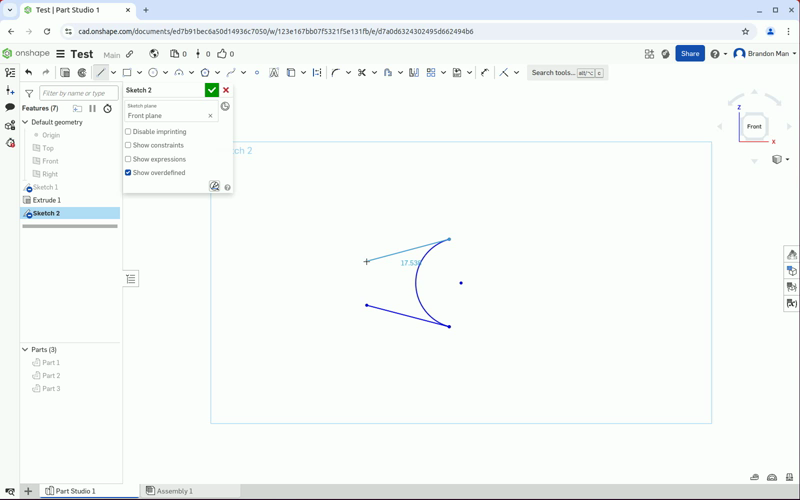
key_up(shift)
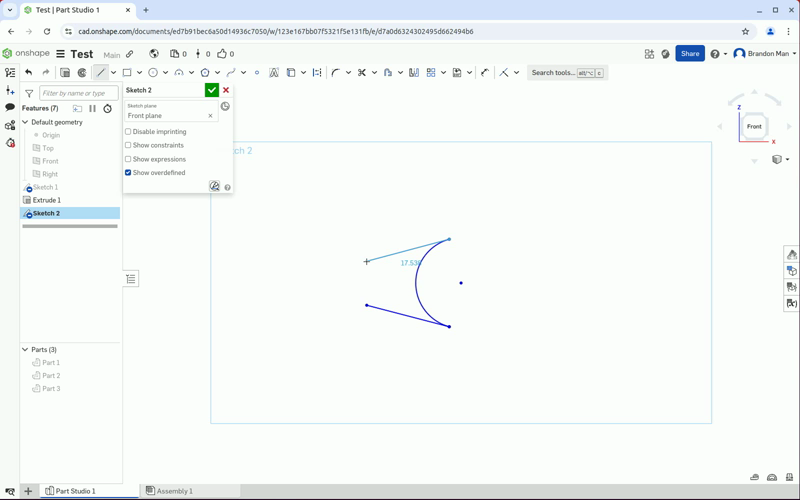
key(esc)
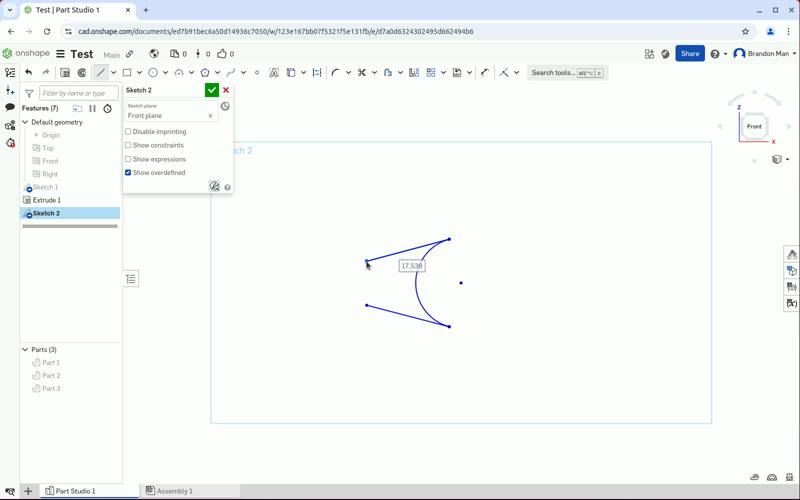
key(a)
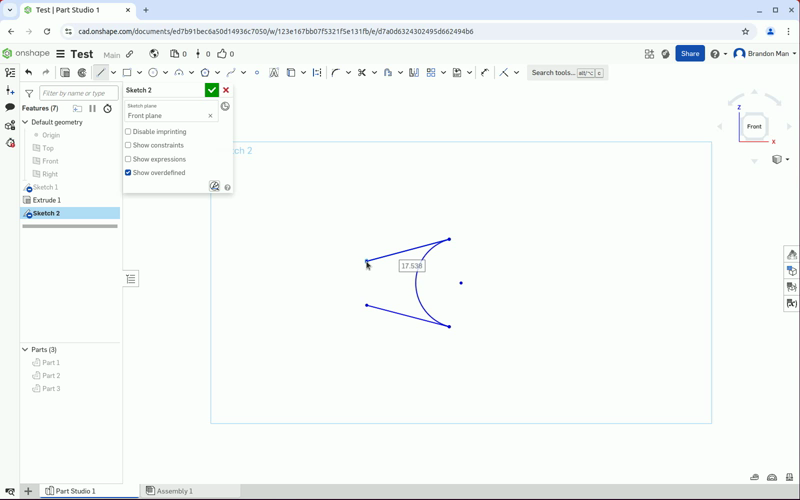
mouse_move(366, 261)
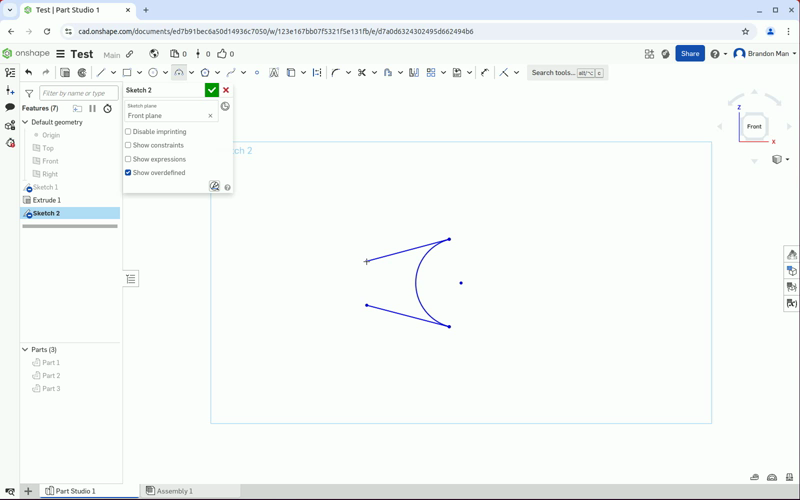
click(366, 261)
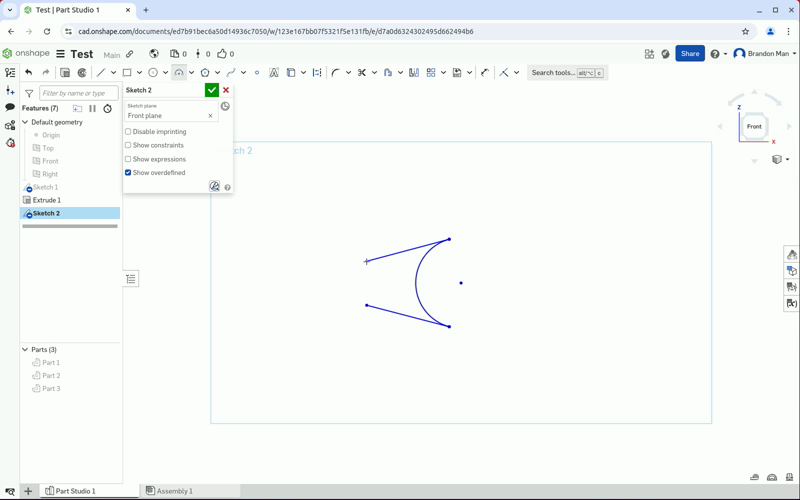
mouse_move(366, 305)
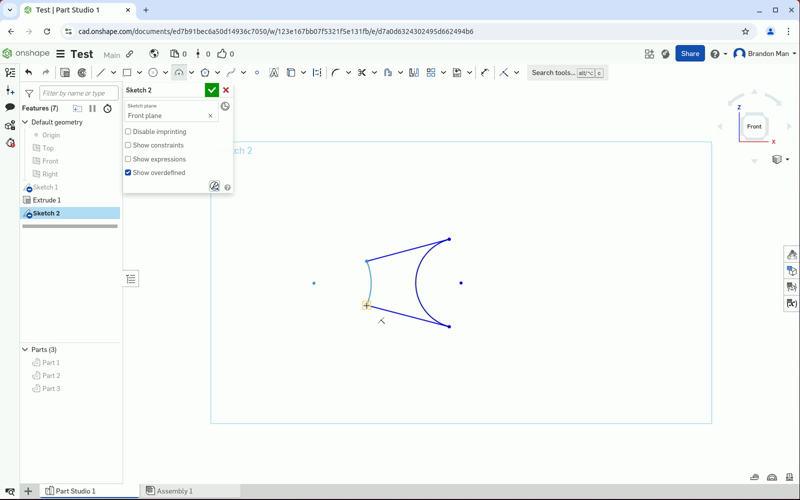
click(366, 305)
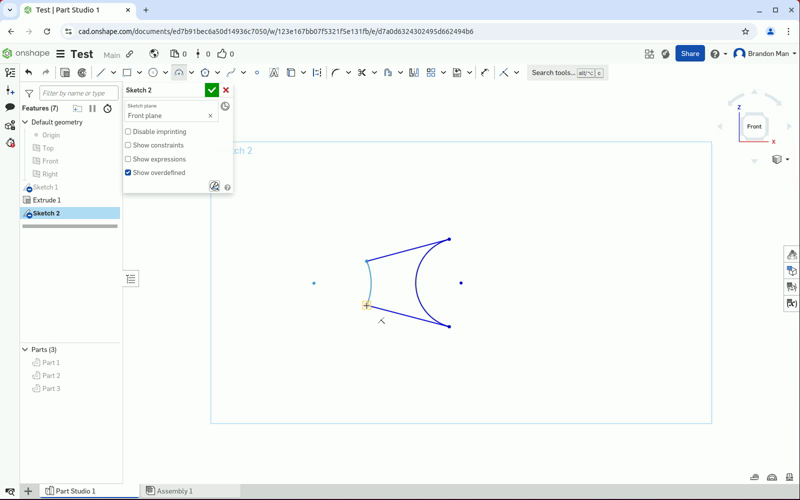
key_down(shift)
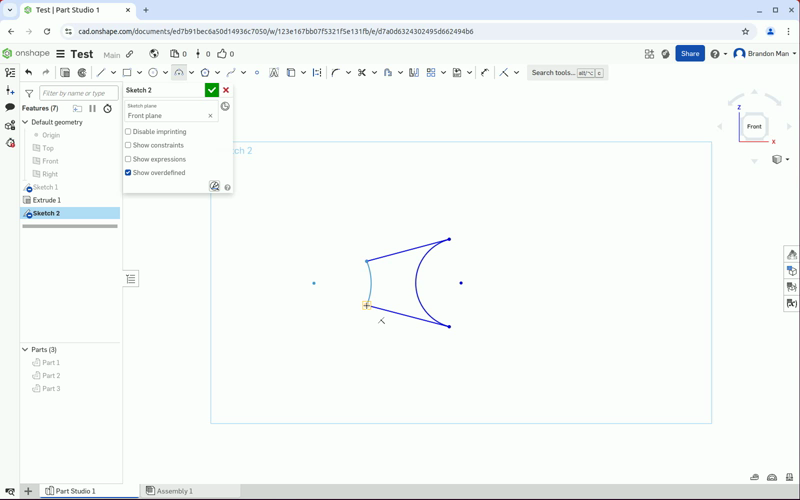
mouse_move(348, 282)
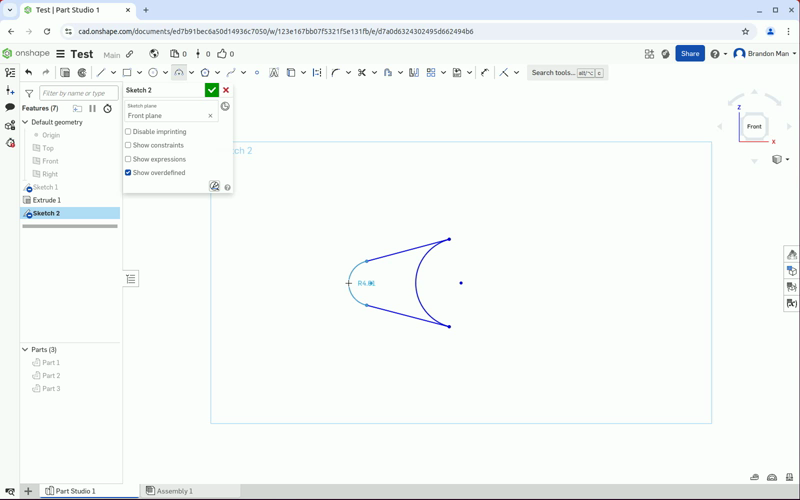
click(348, 282)
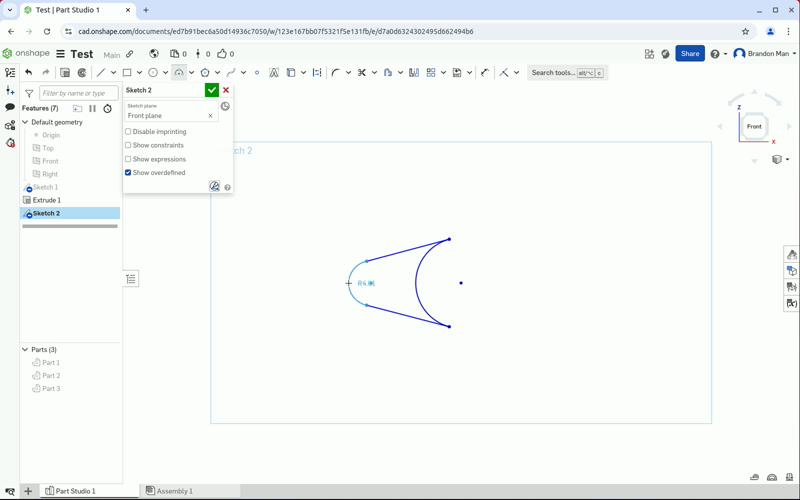
key_up(shift)
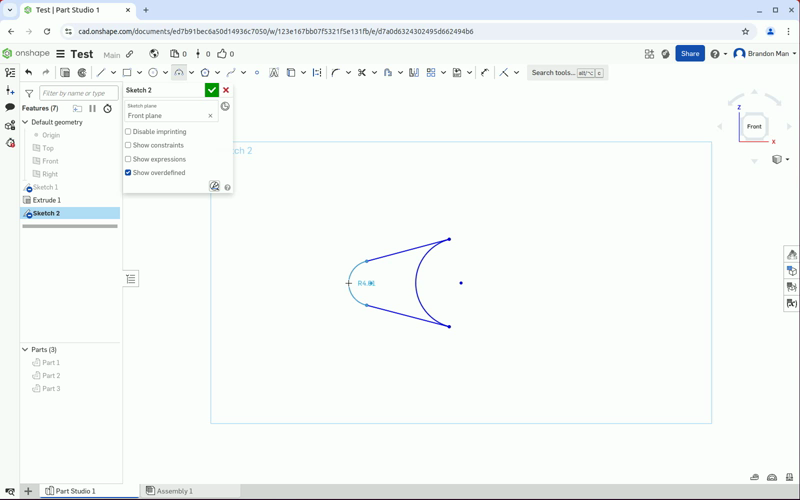
key(esc)
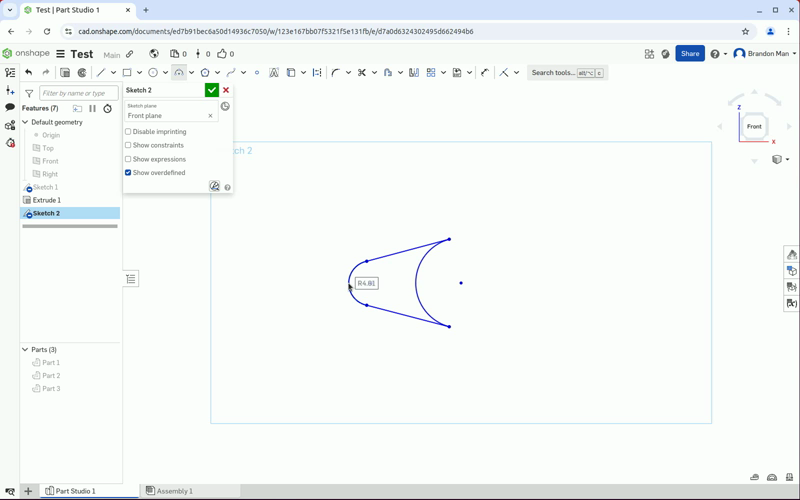
mouse_move(378, 263)
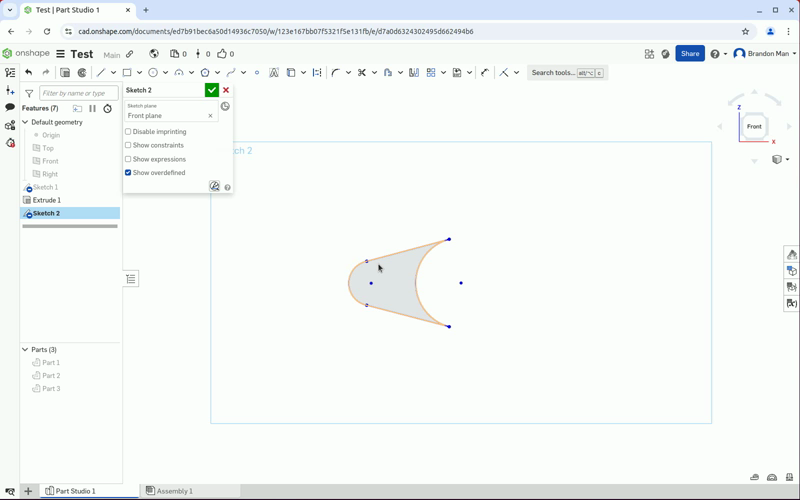
click(378, 263)
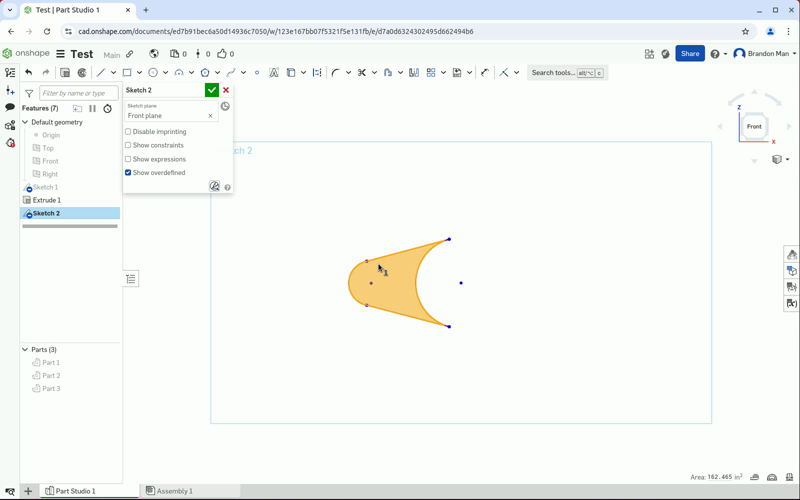
mouse_move(73, 352)
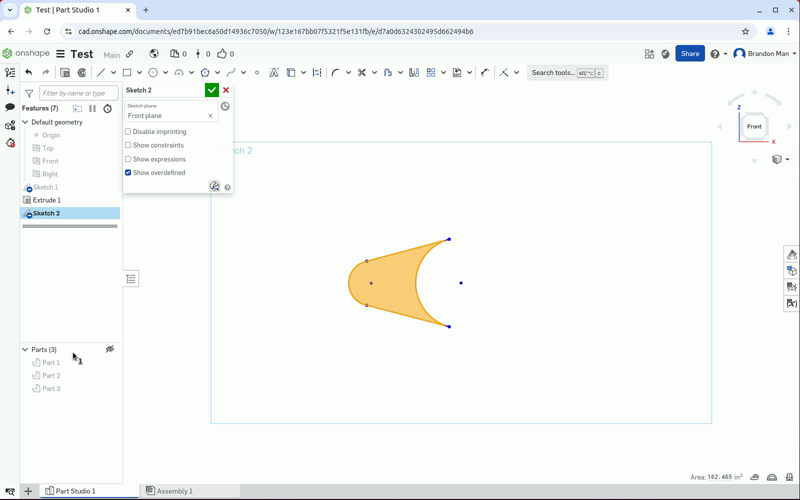
key(shift+y)
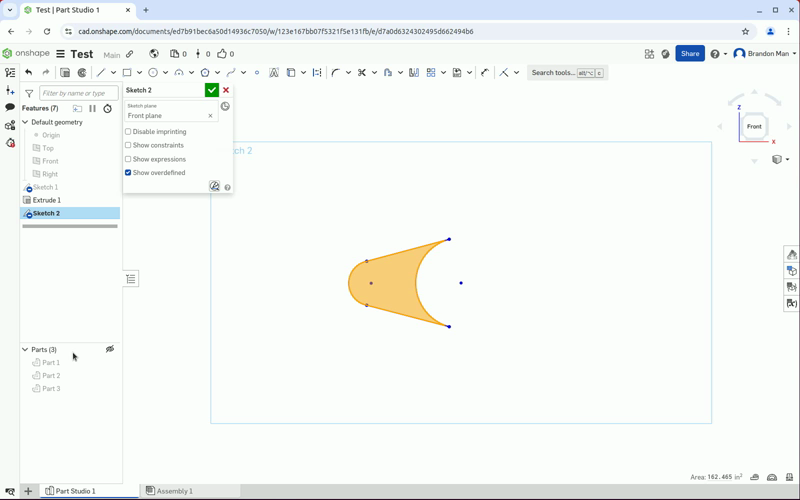
key(shift+e)
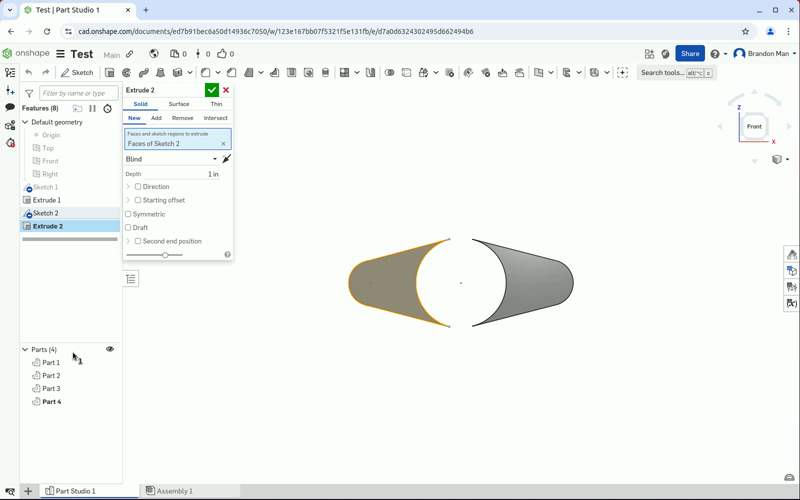
mouse_move(143, 106)
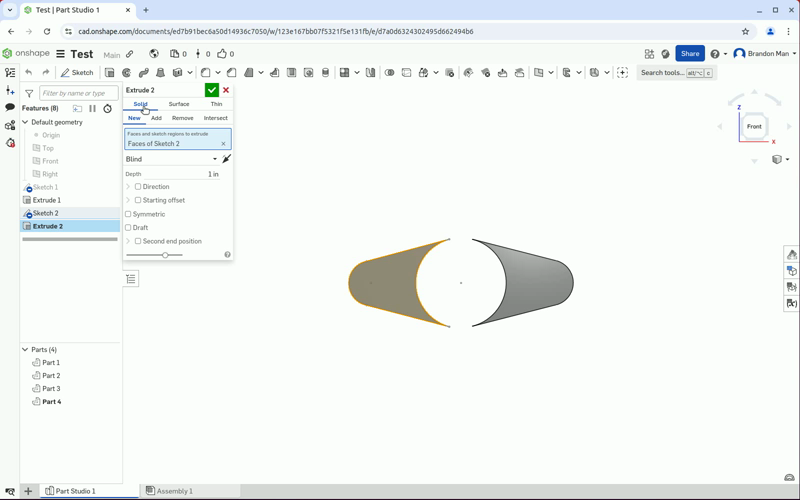
click(143, 106)
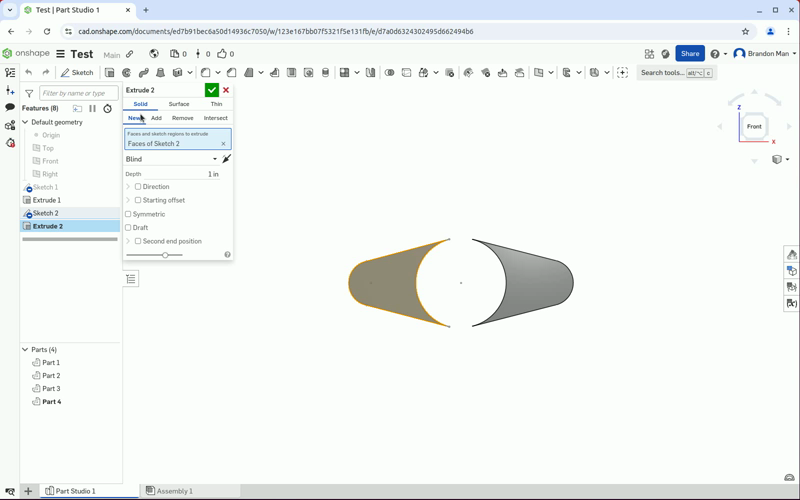
mouse_move(137, 120)
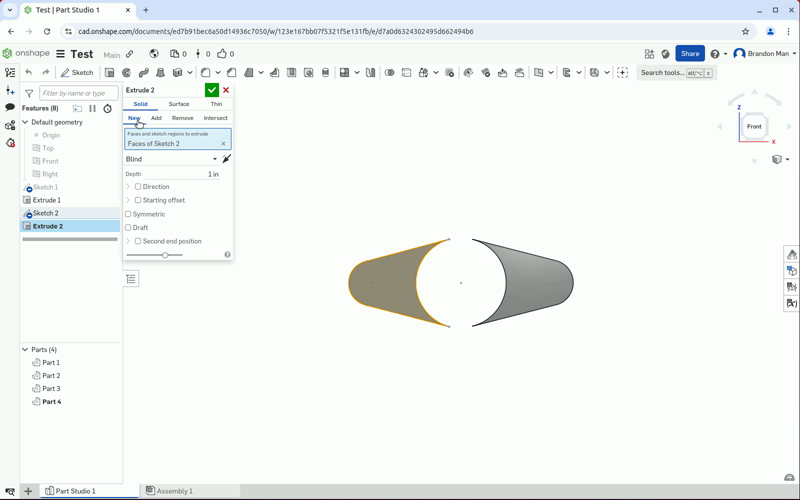
click(137, 120)
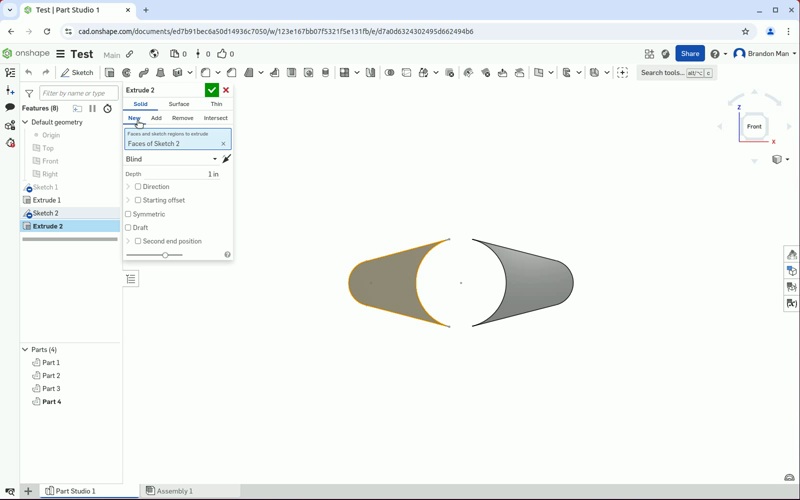
key(tab, 4)
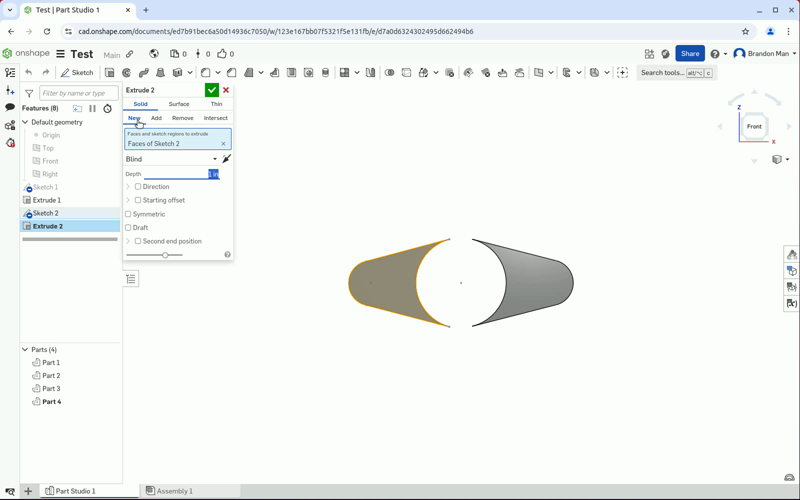
text(4.574)
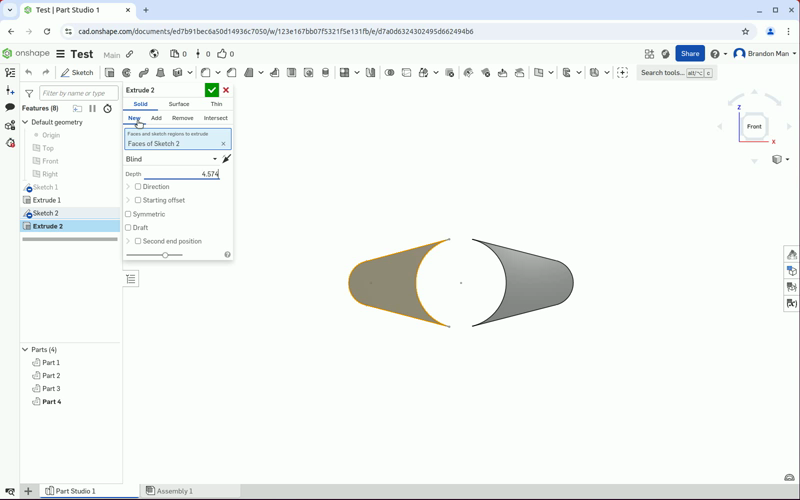
key(enter)
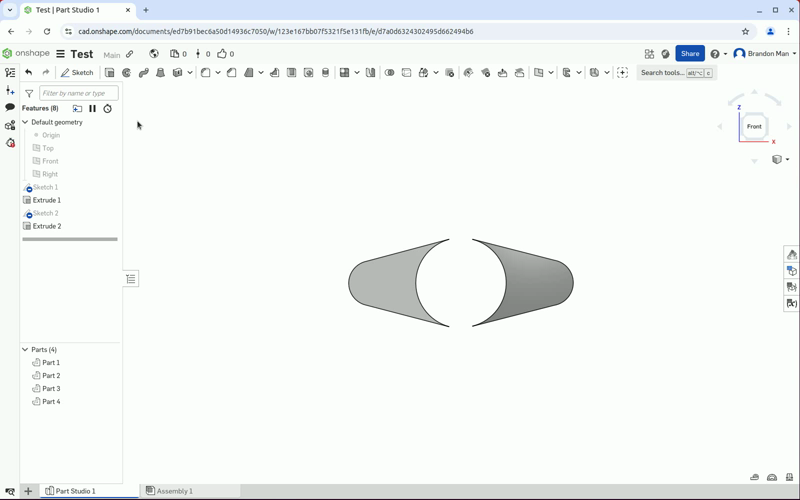
key(shift+h)
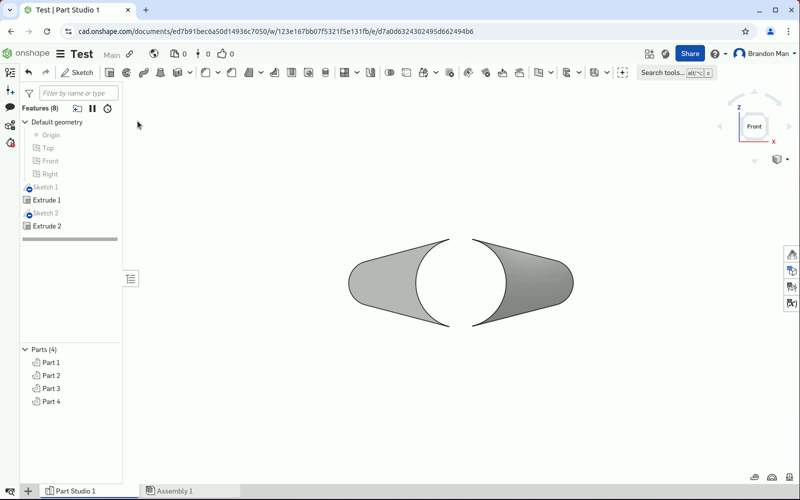
key(shift+h)
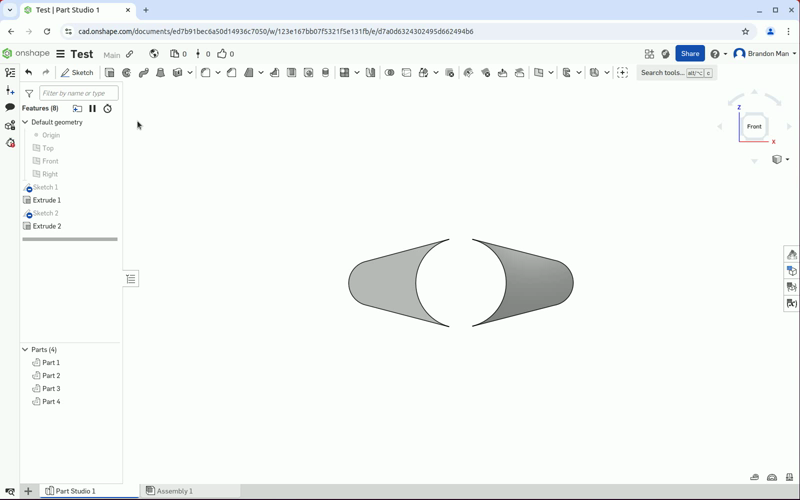
mouse_move(73, 189)
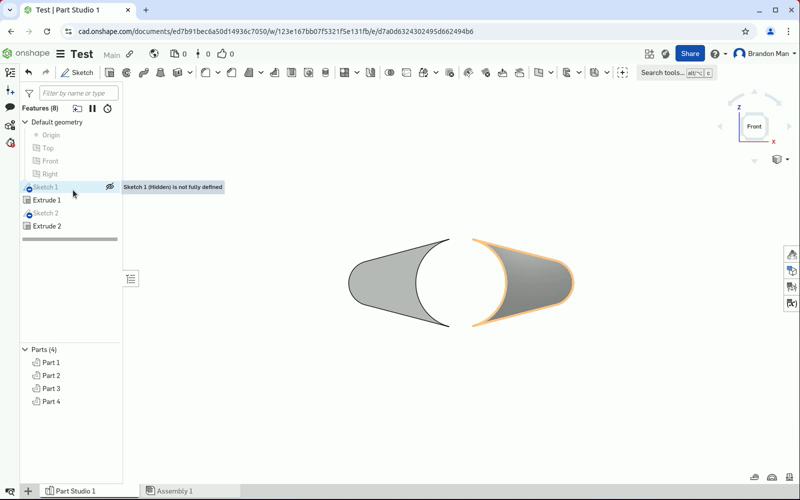
click(73, 189)
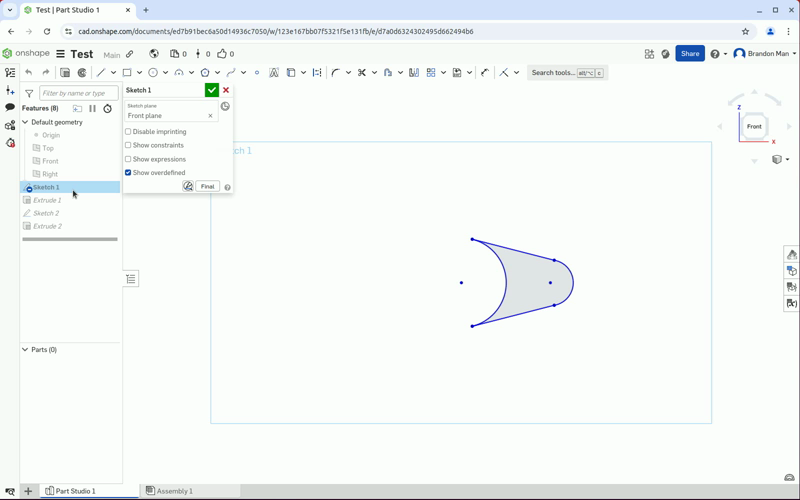
mouse_move(229, 92)
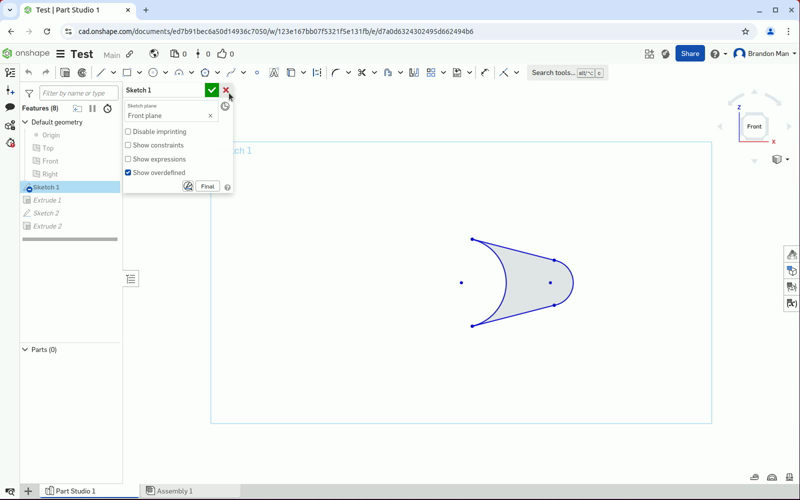
click(229, 92)
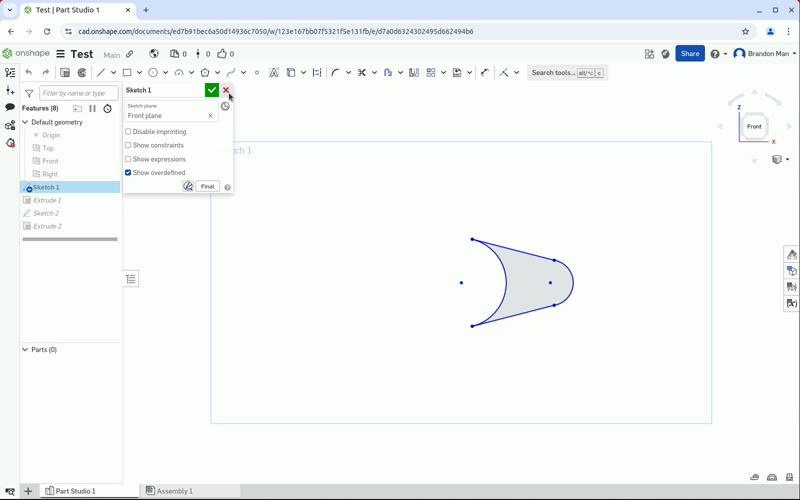
key(shift+s)
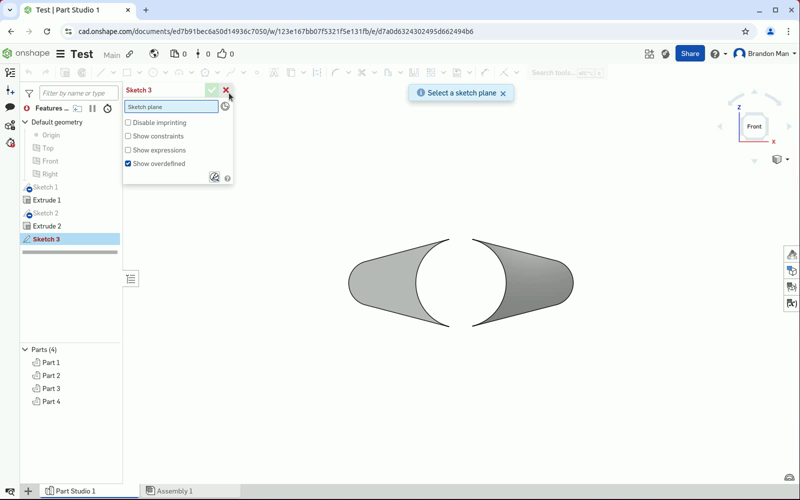
mouse_move(73, 163)
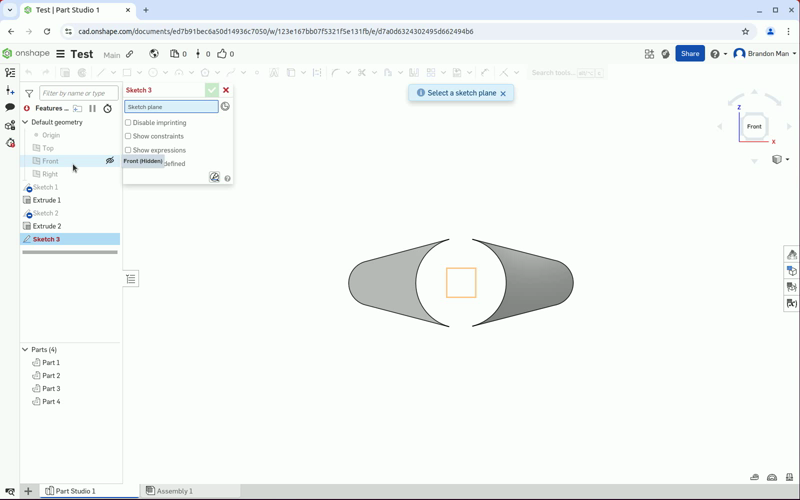
click(73, 163)
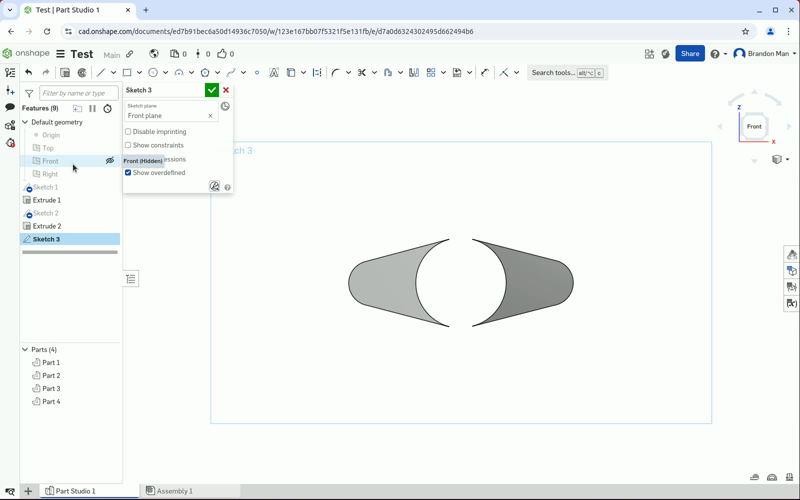
mouse_move(73, 352)
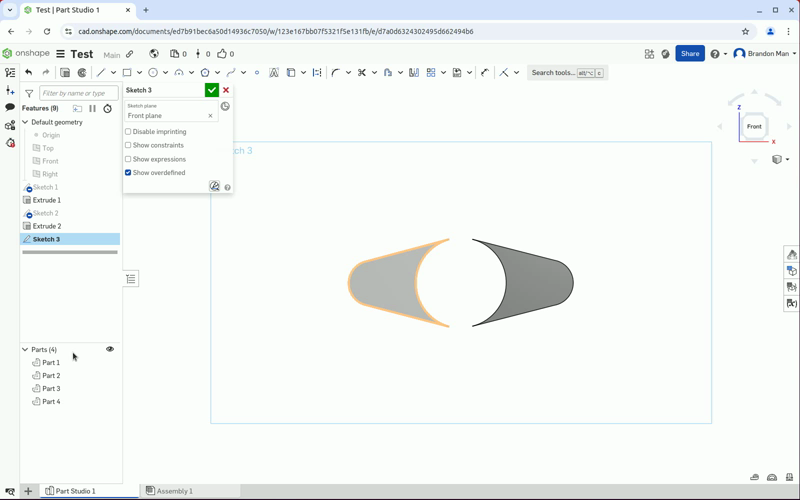
key(y)
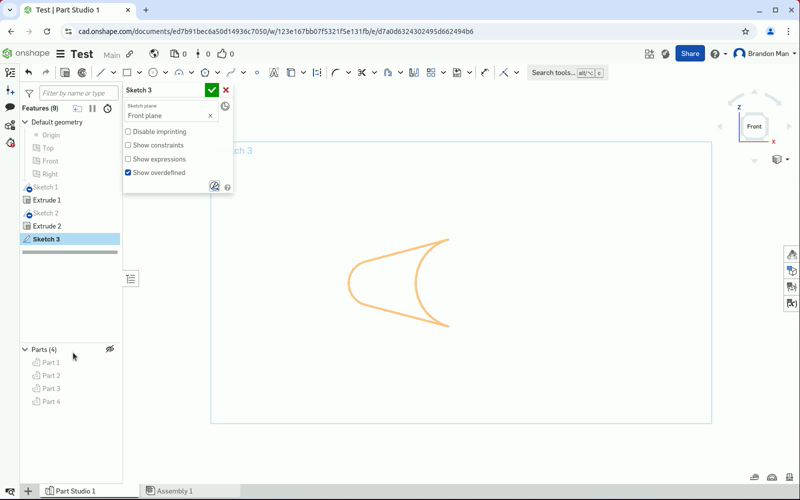
key(c)
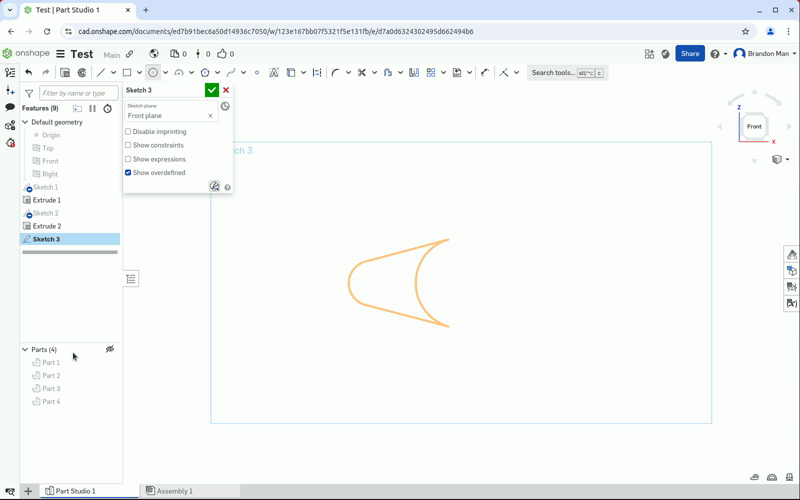
key_down(shift)
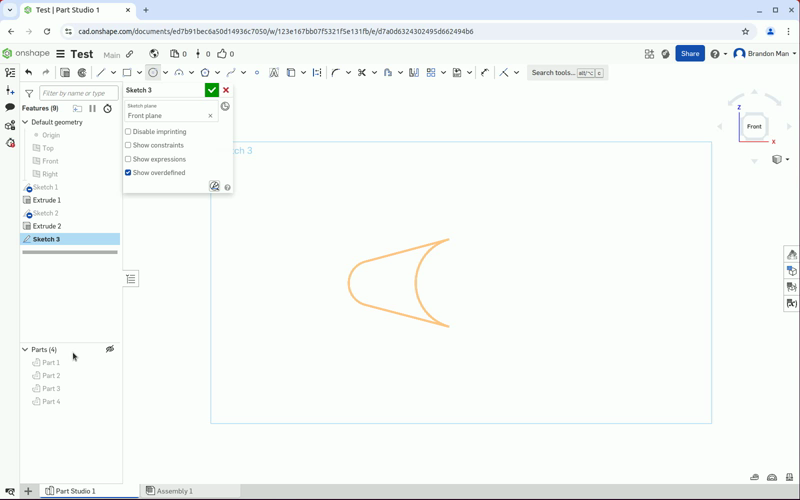
mouse_move(461, 282)
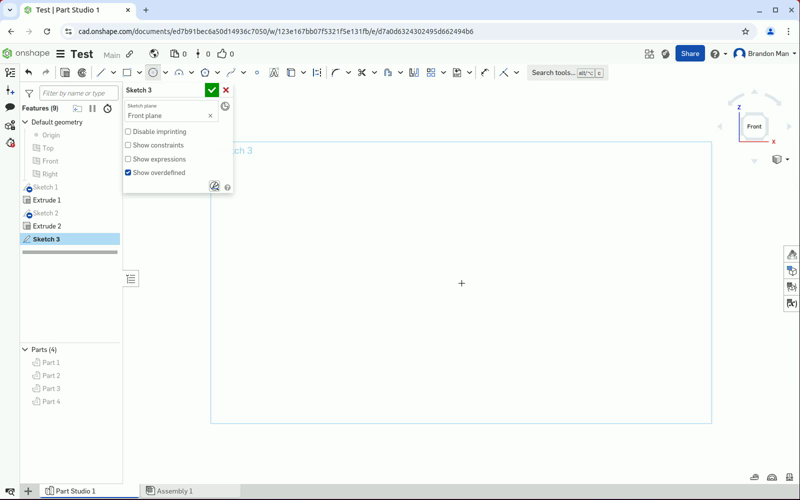
click(461, 282)
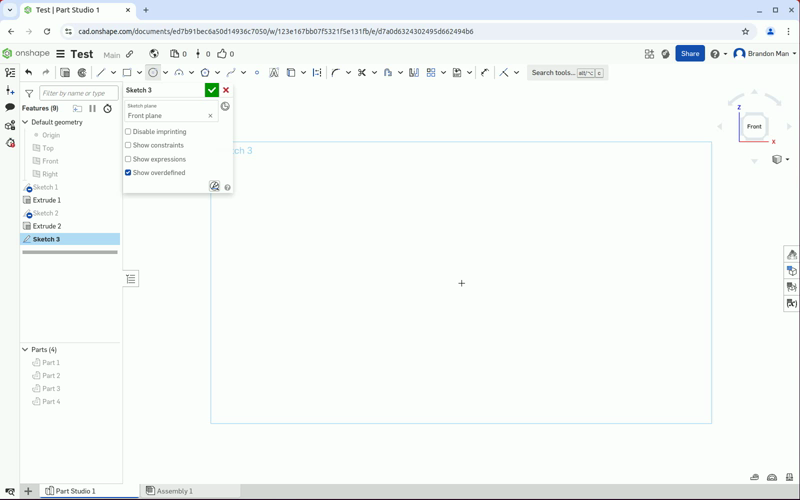
key_up(shift)
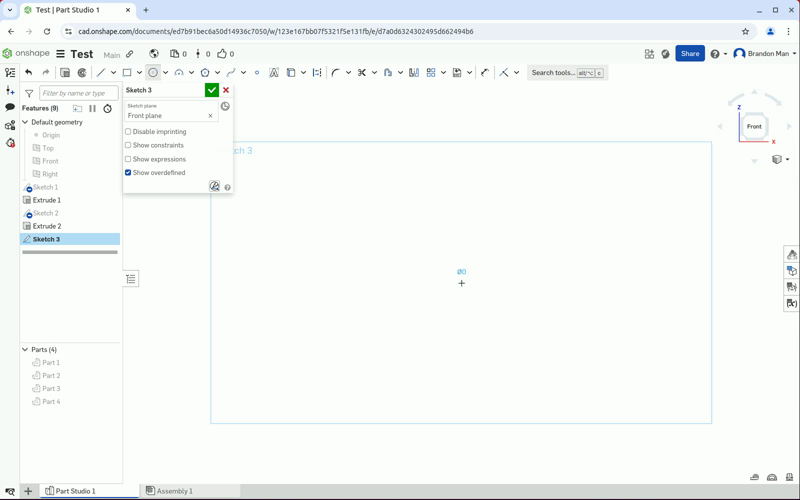
mouse_move(507, 282)
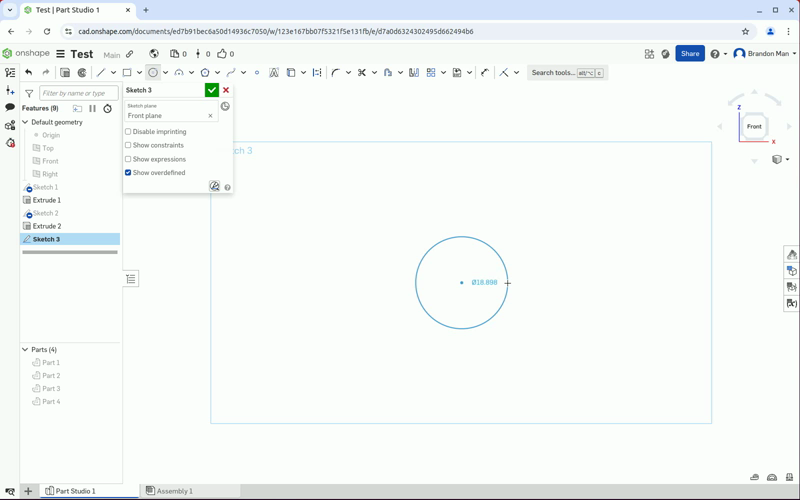
click(507, 282)
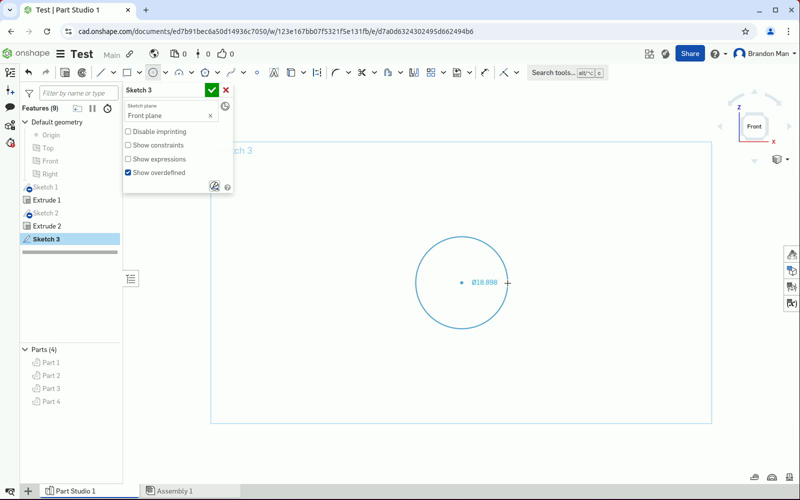
key(esc)
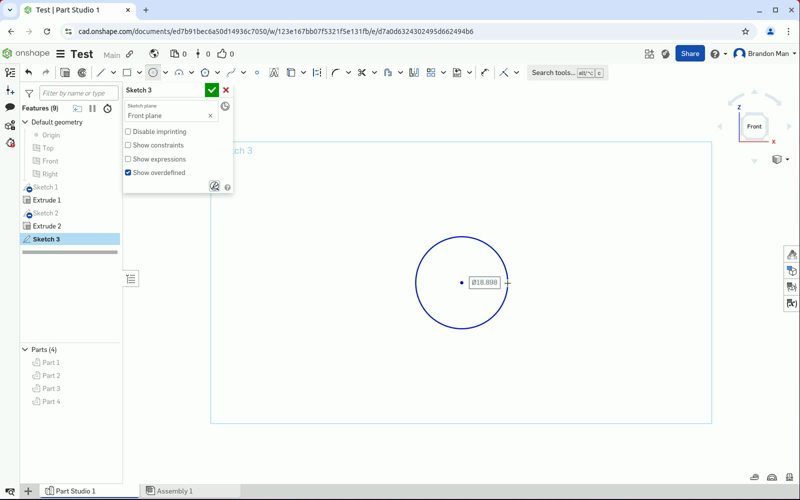
mouse_move(457, 264)
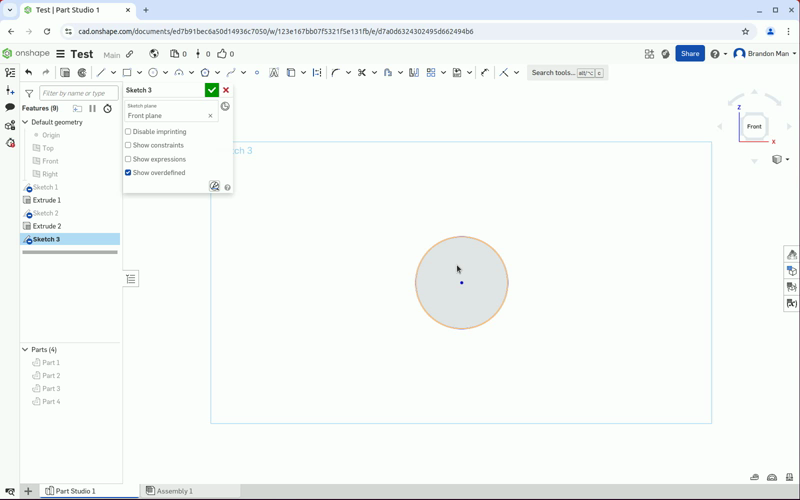
click(457, 264)
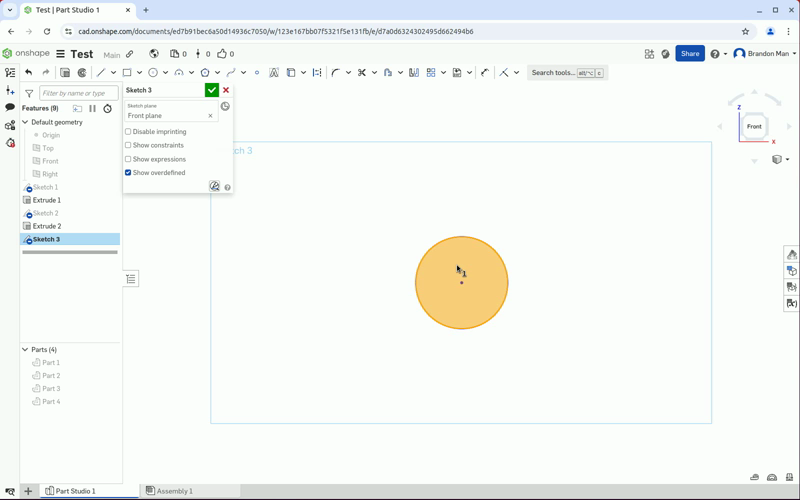
mouse_move(73, 352)
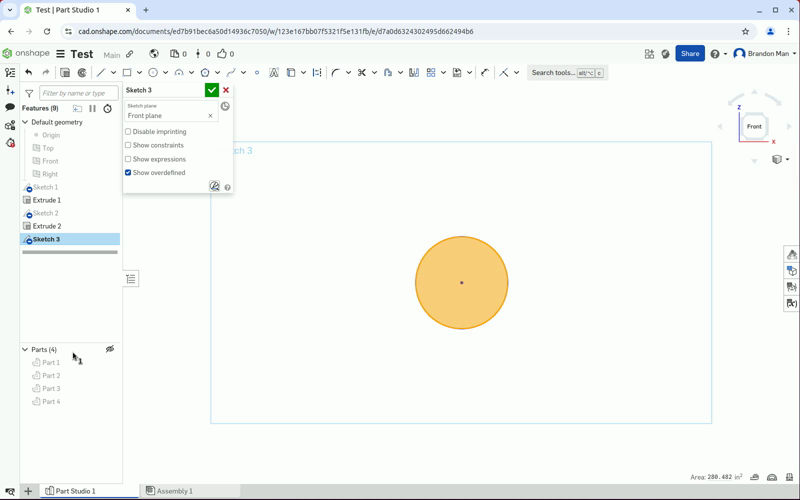
key(shift+y)
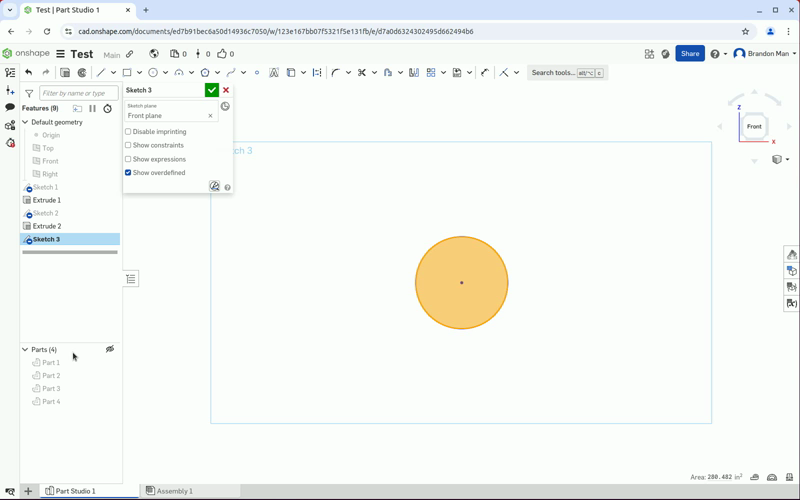
key(shift+e)
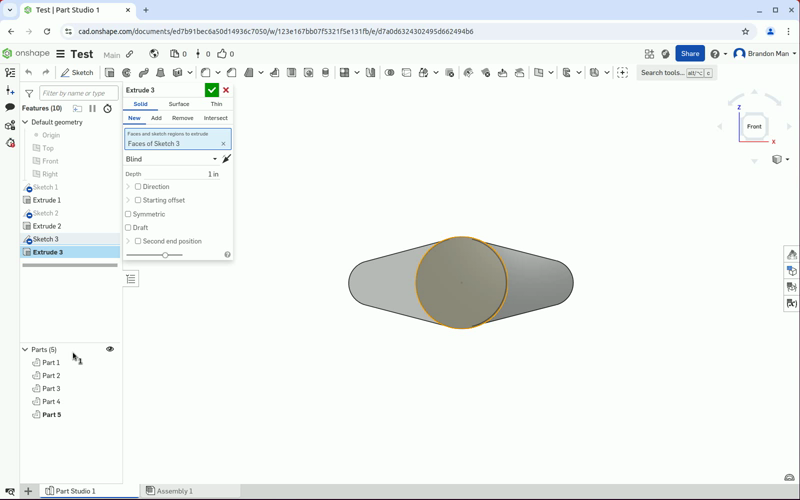
mouse_move(143, 106)
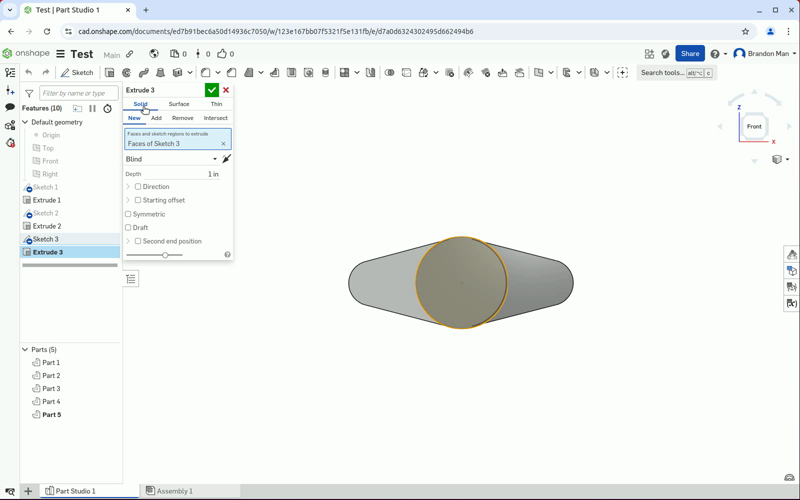
click(143, 106)
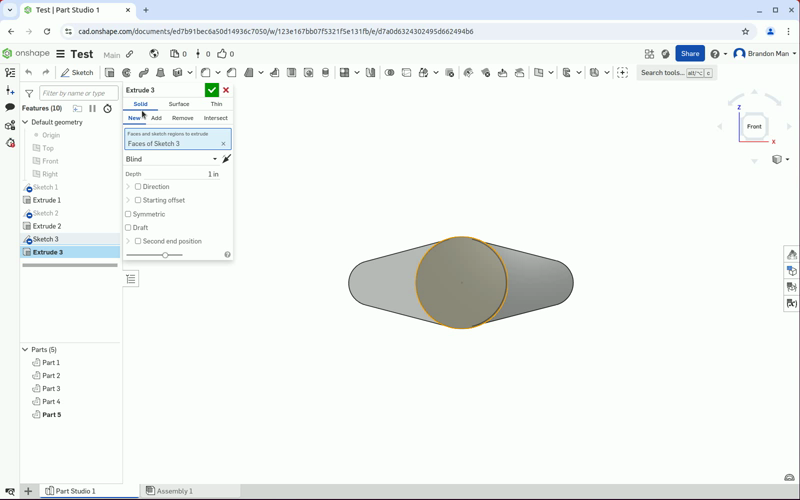
mouse_move(137, 120)
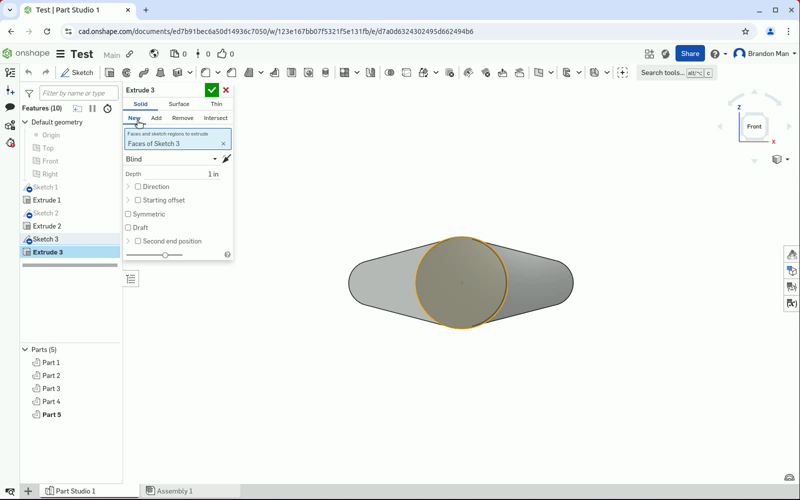
click(137, 120)
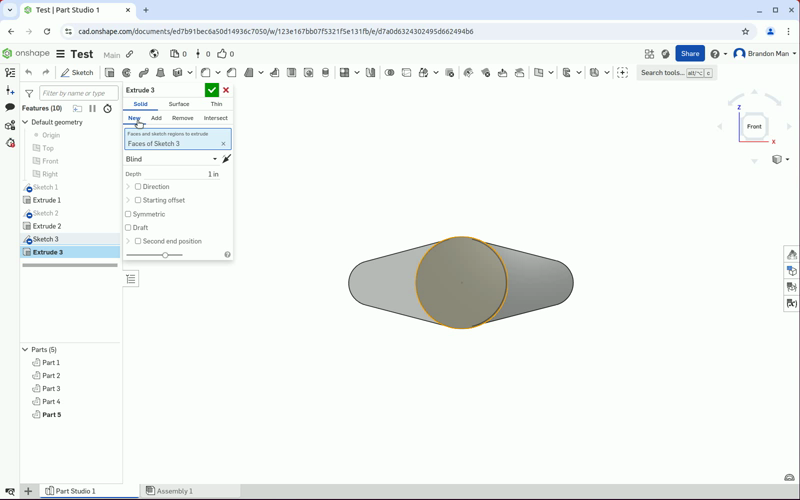
key(tab, 4)
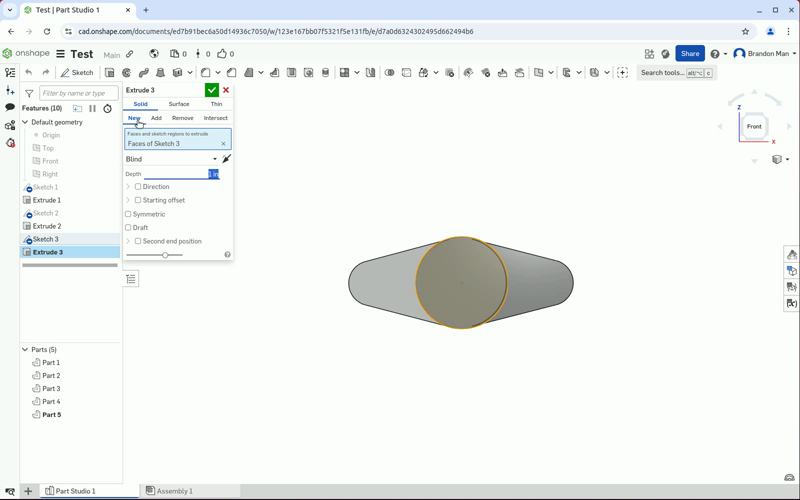
text(4.574)
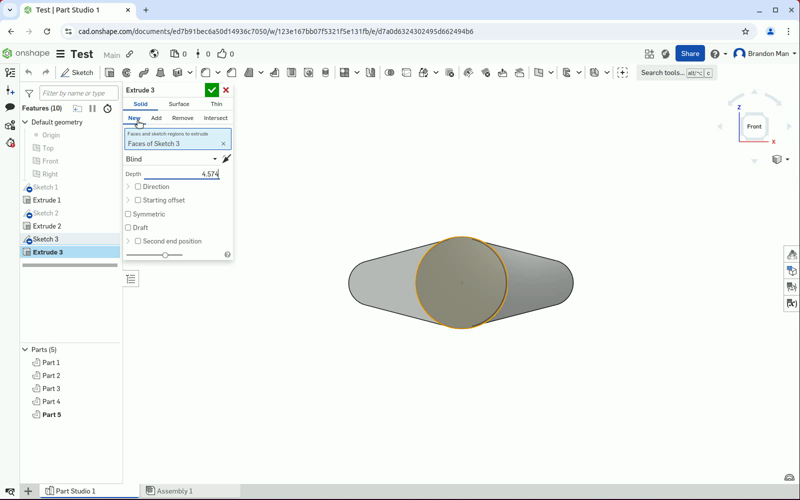
key(enter)
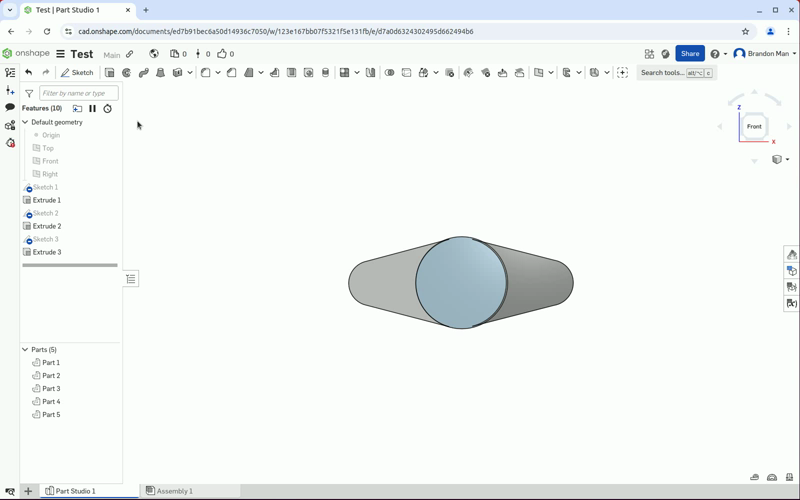
key(shift+h)
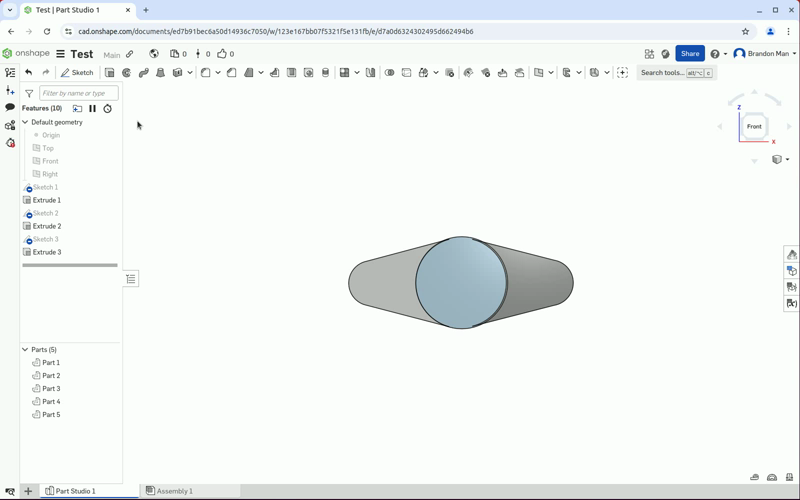
key(shift+h)
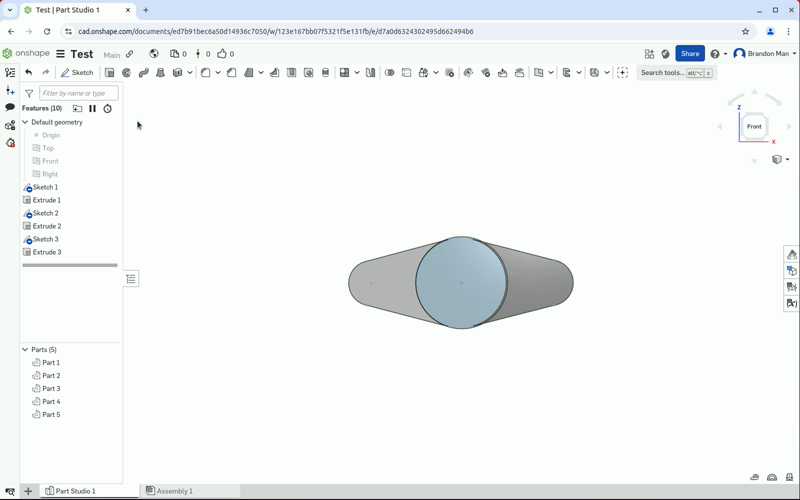
key(shift+7)
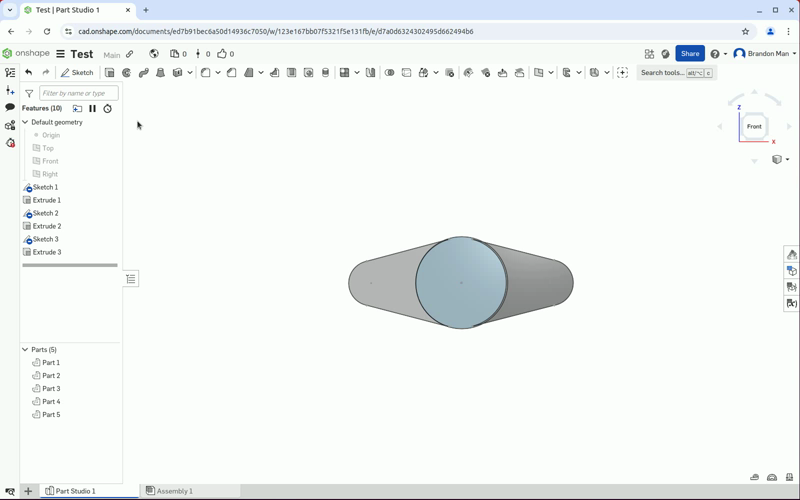
key(left, 2)
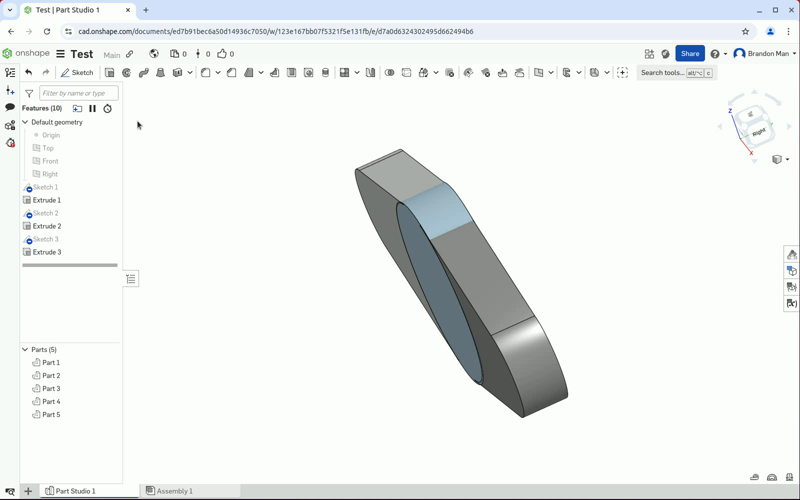
key(down, 2)
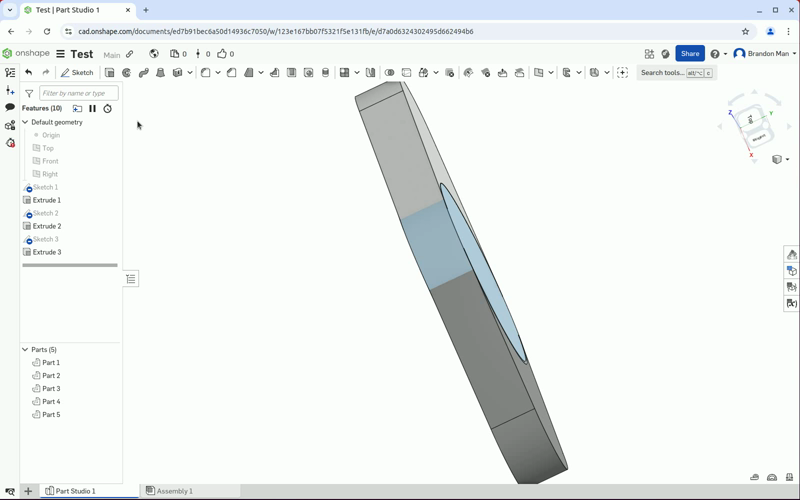
key(up, 2)
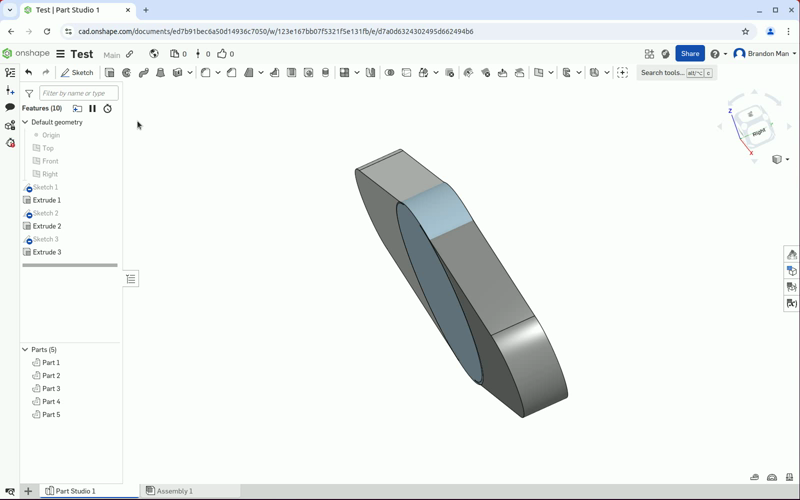
key(right, 2)
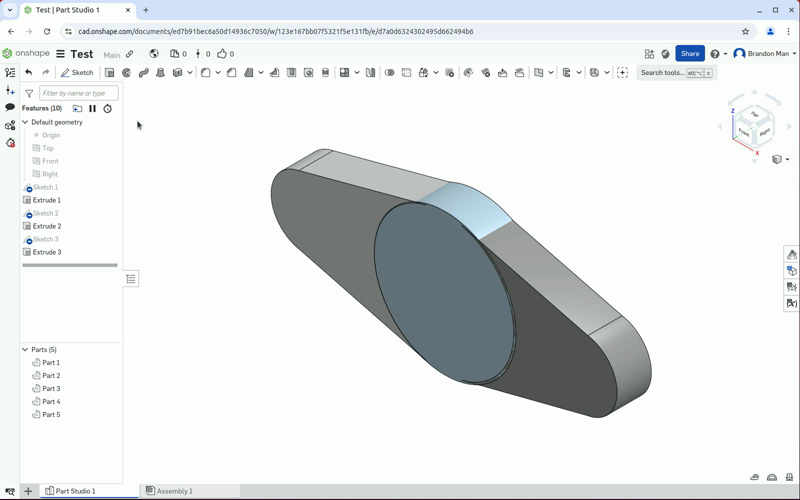
mouse_move(73, 189)
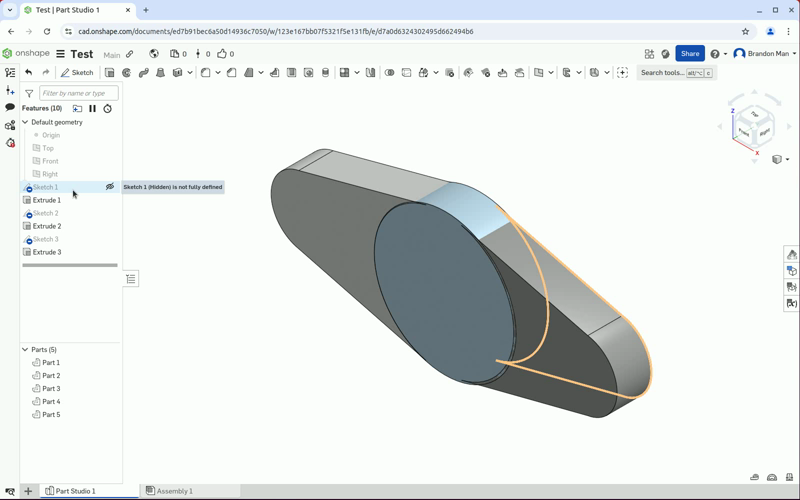
click(73, 189)